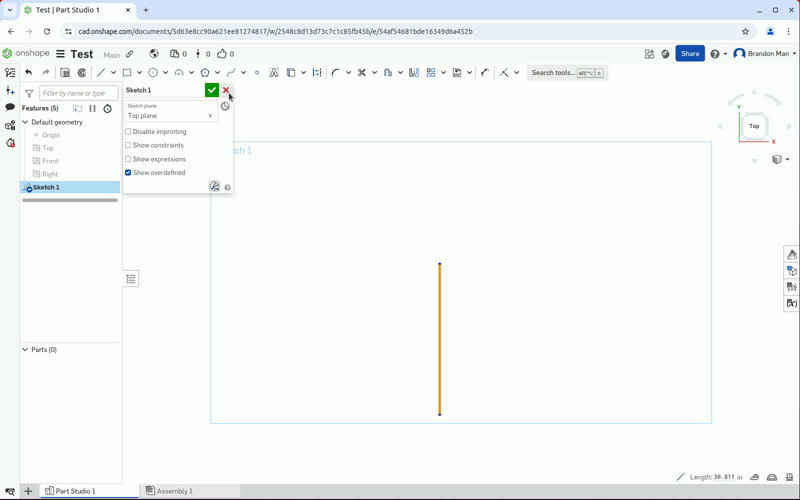
key(shift+h)
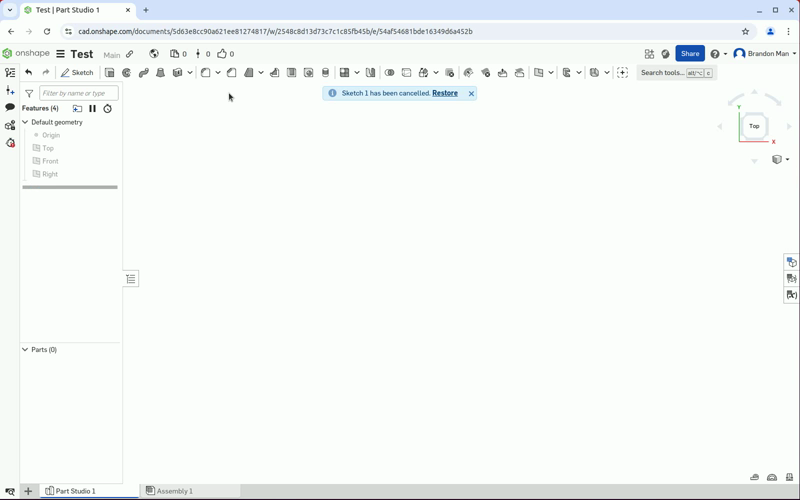
mouse_move(73, 352)
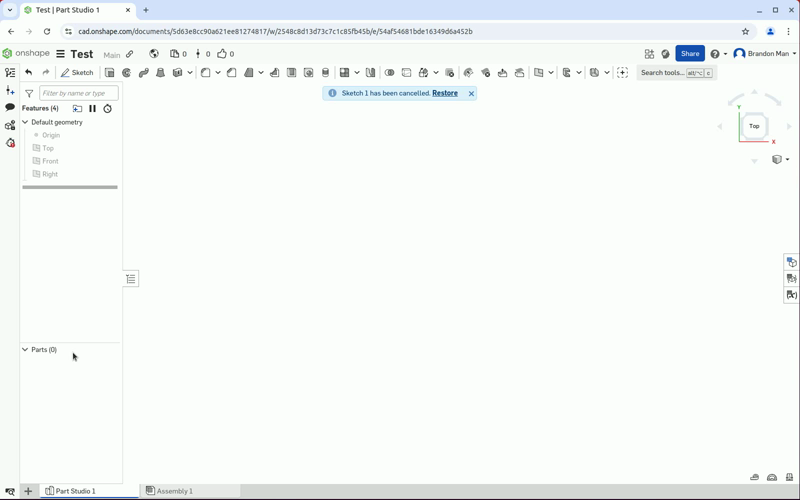
key(y)
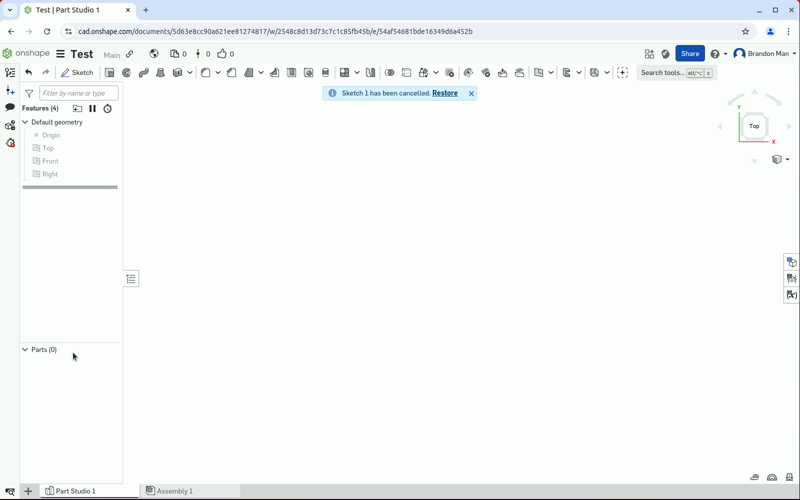
key(shift+p)
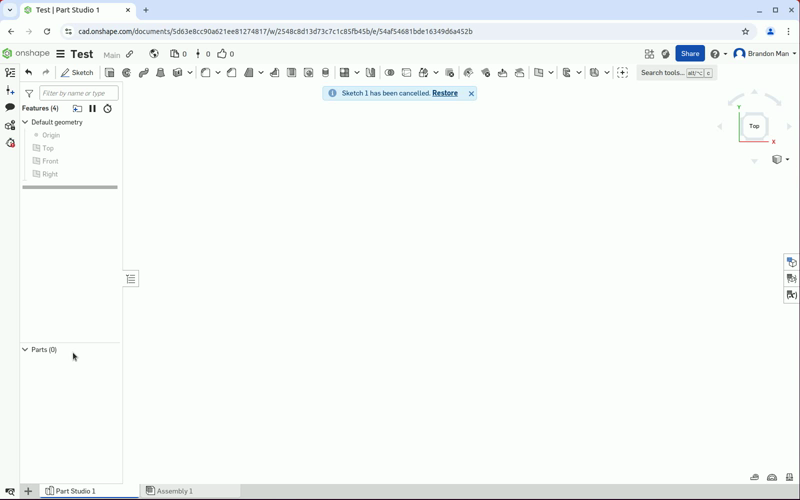
key(space)
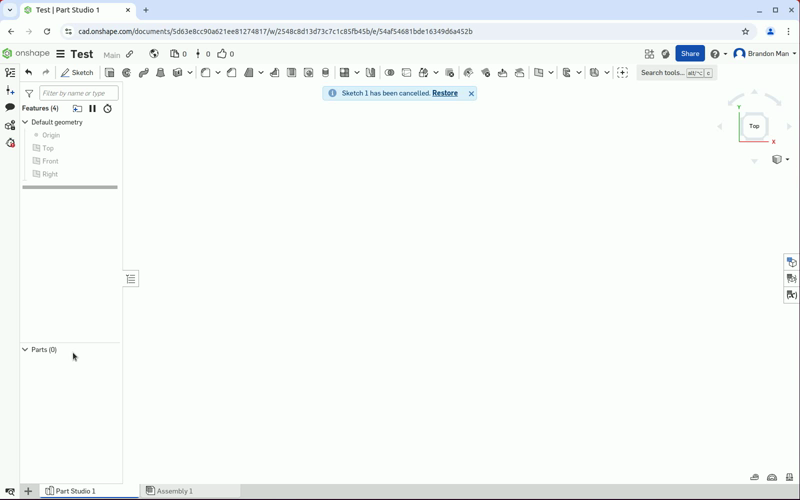
key_down(shift)
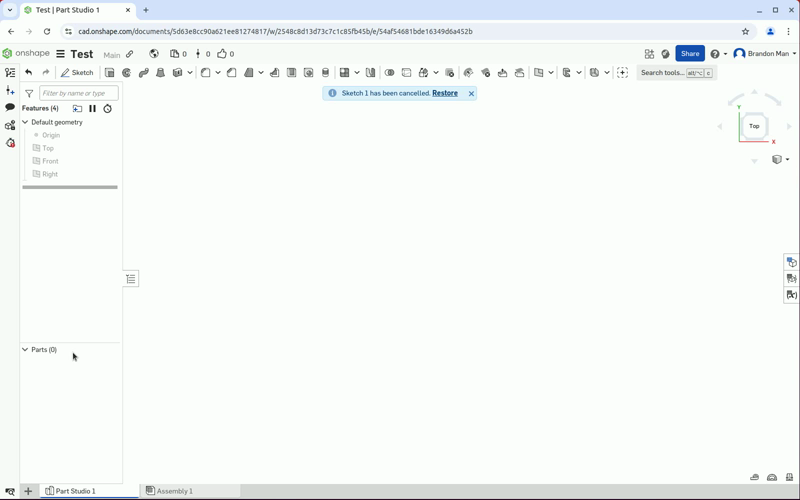
key(up)
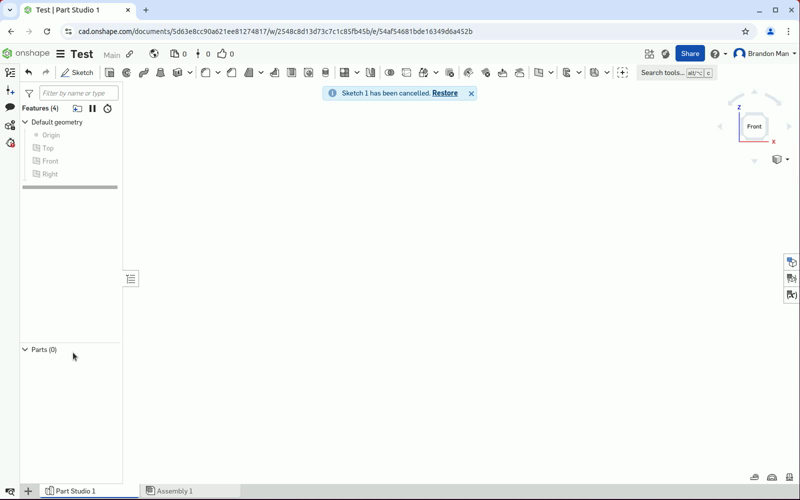
key_up(shift)
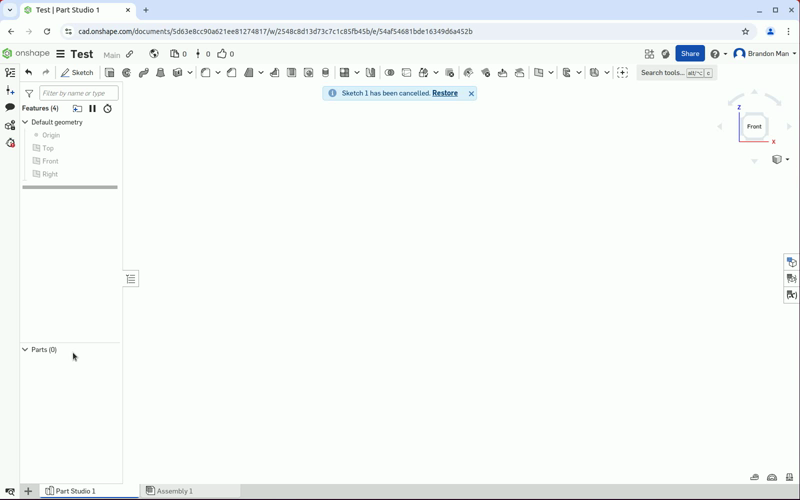
mouse_move(73, 352)
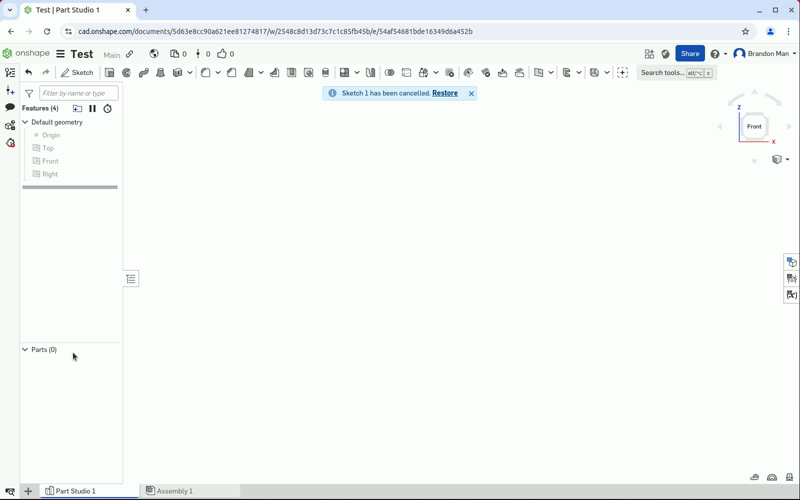
key(shift+y)
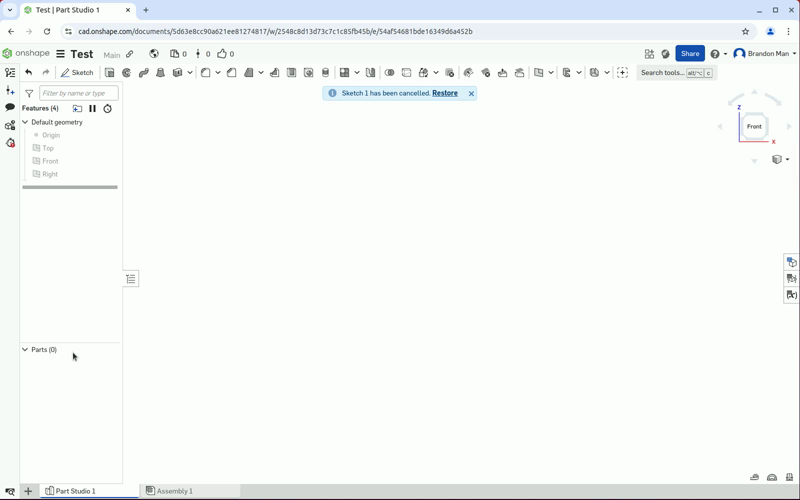
key(shift+s)
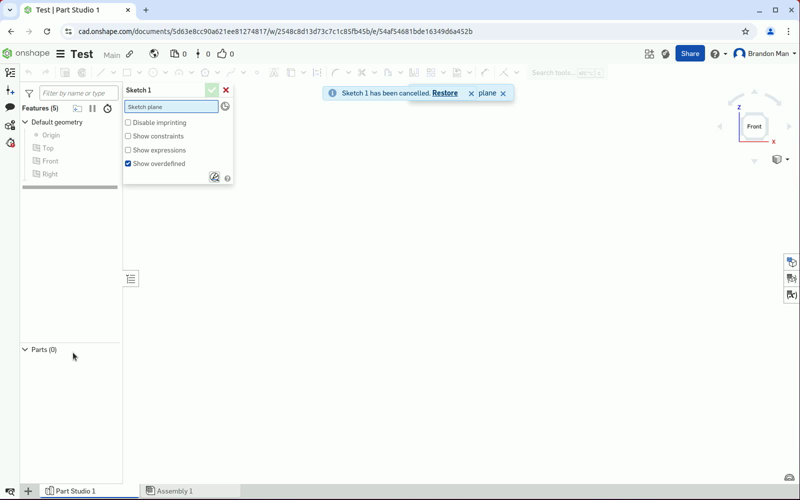
mouse_move(73, 163)
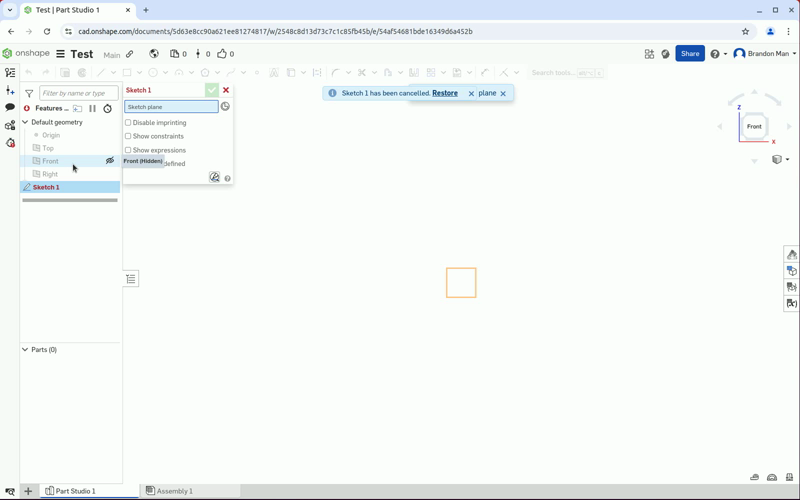
click(73, 163)
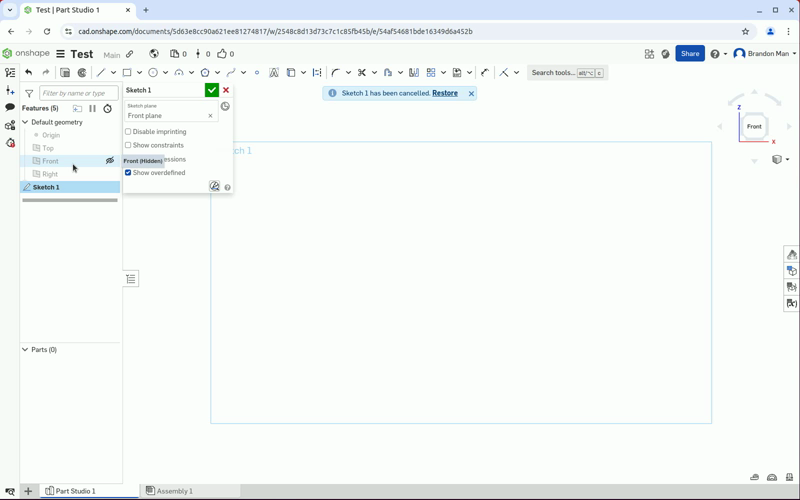
mouse_move(73, 352)
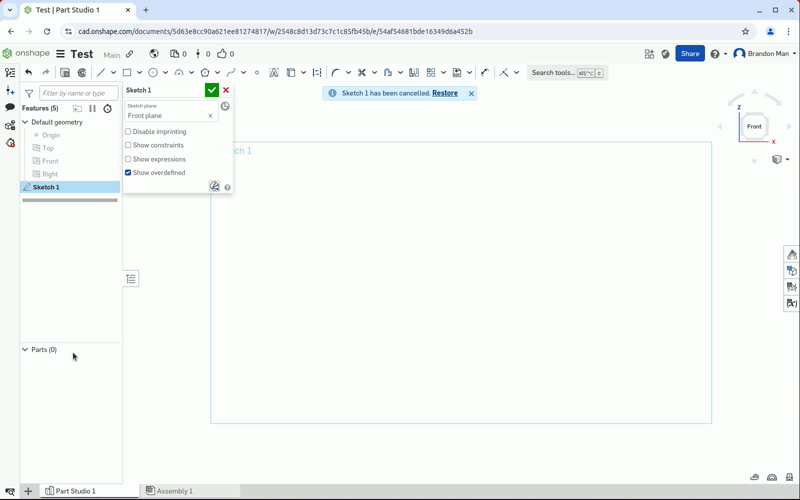
key(y)
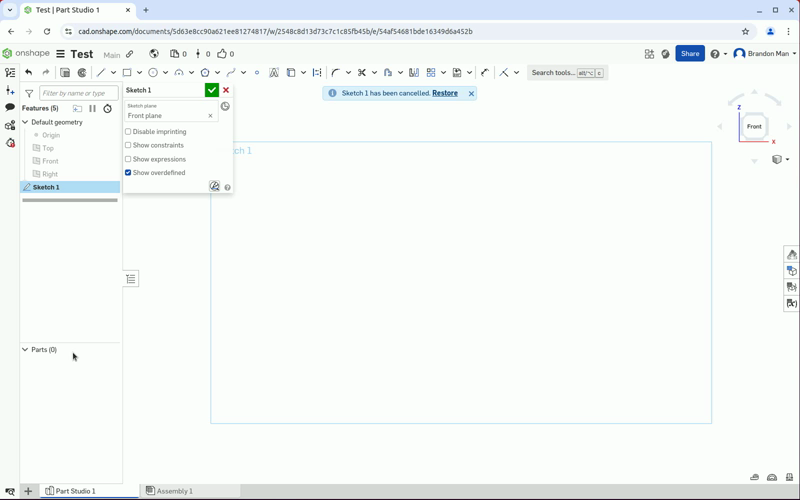
key(c)
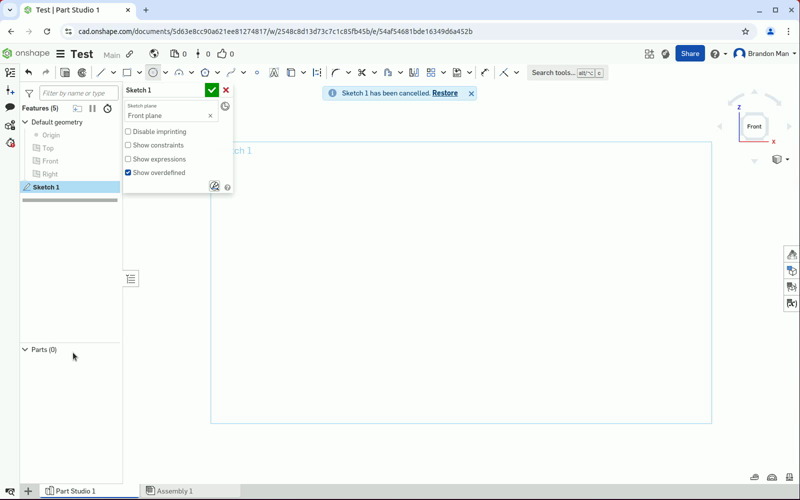
key_down(shift)
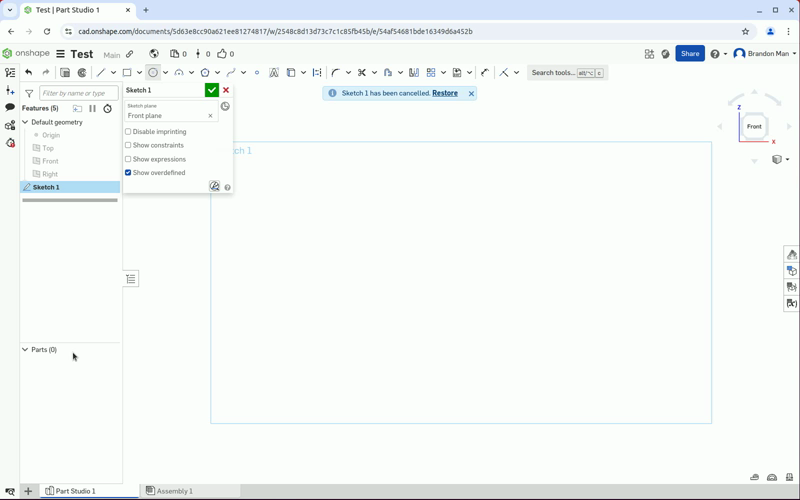
mouse_move(460, 282)
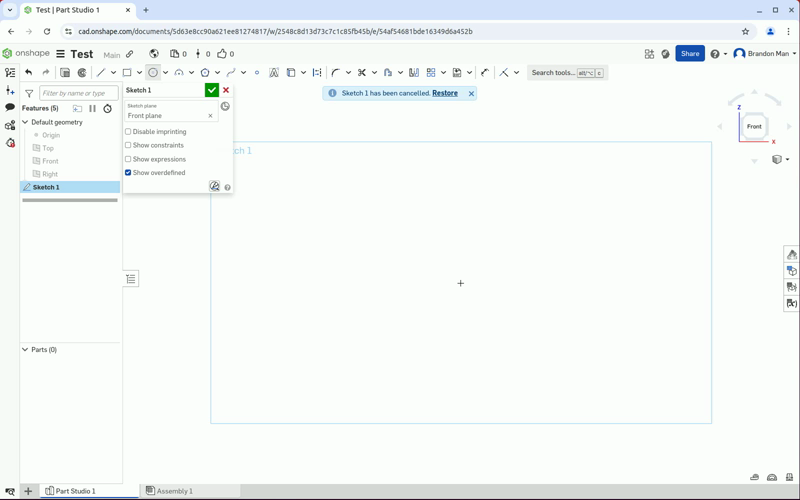
click(460, 282)
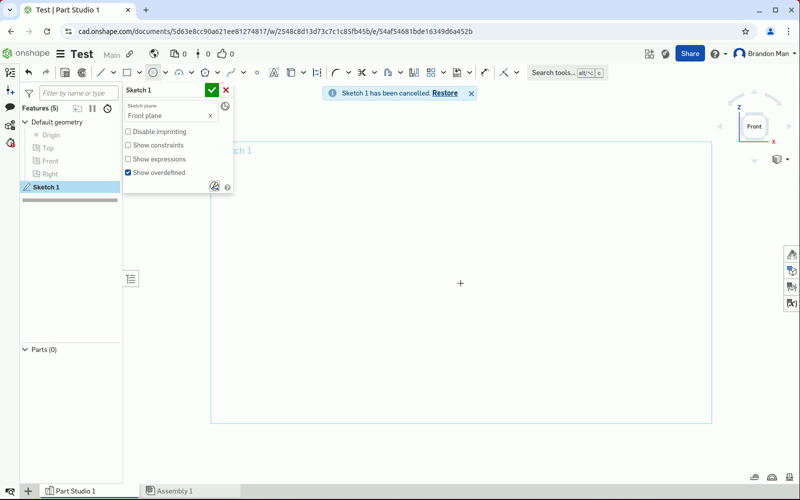
key_up(shift)
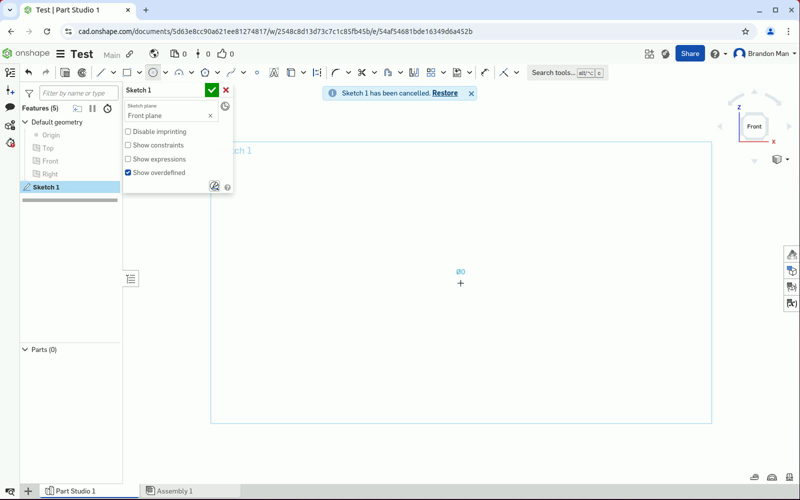
mouse_move(505, 282)
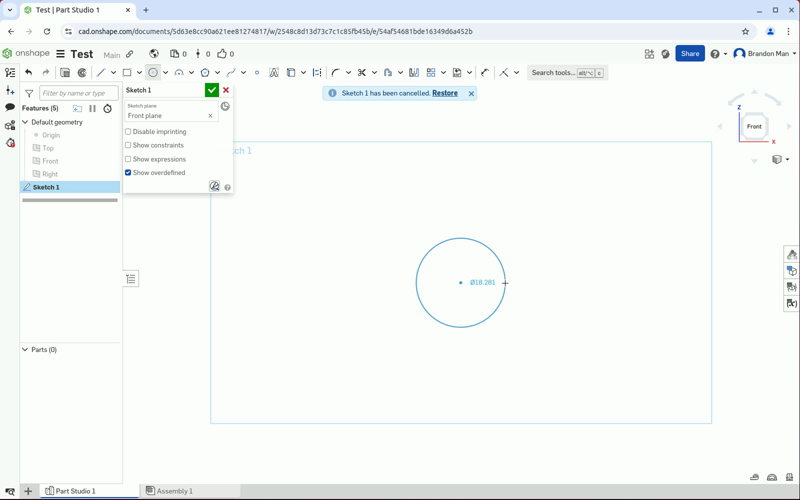
click(505, 282)
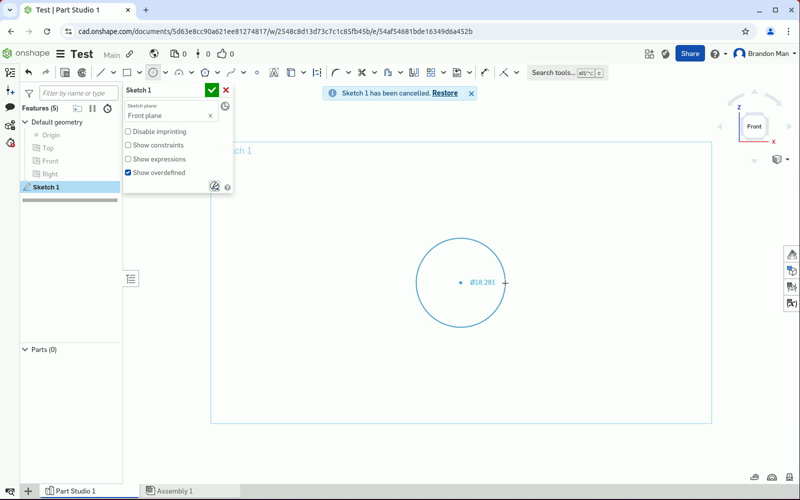
key(esc)
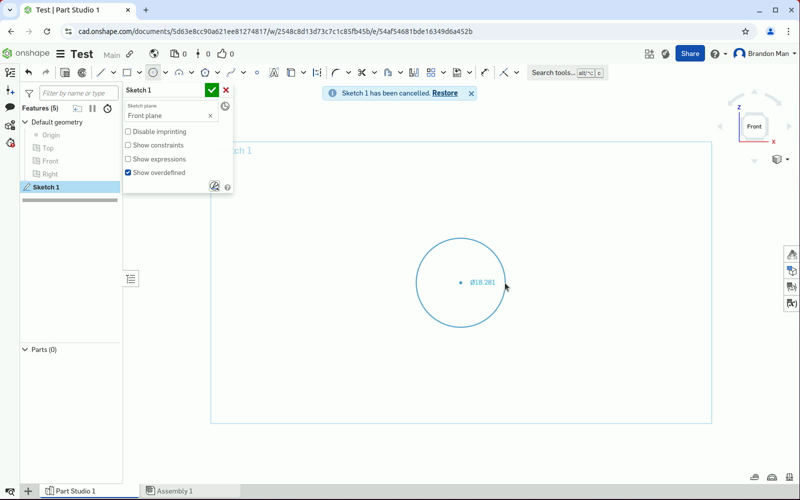
key(c)
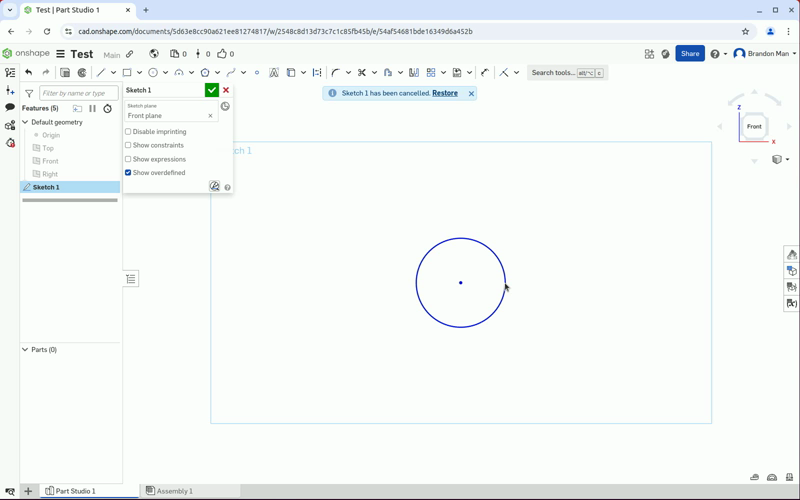
key_down(shift)
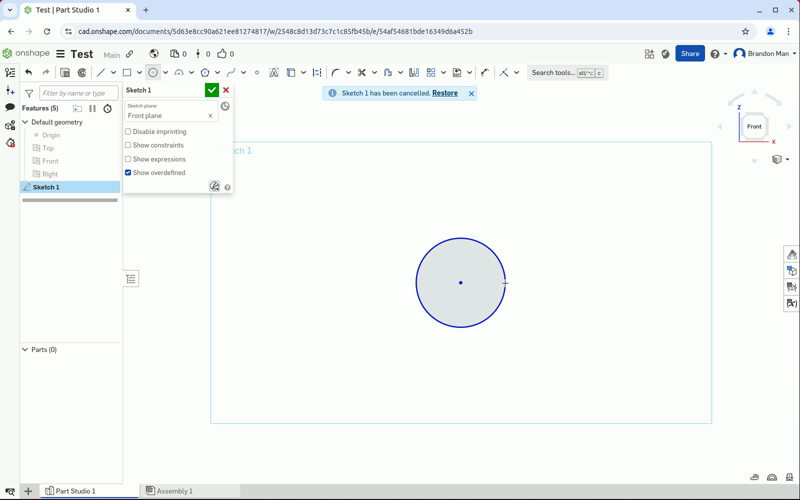
mouse_move(460, 282)
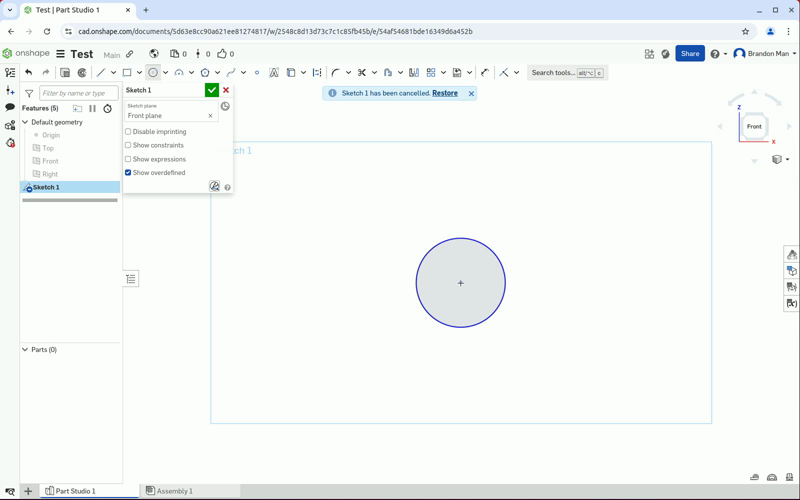
click(460, 282)
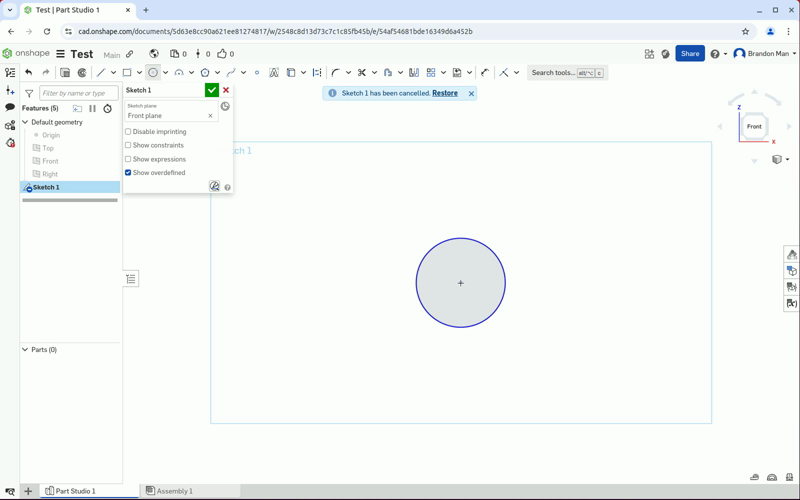
key_up(shift)
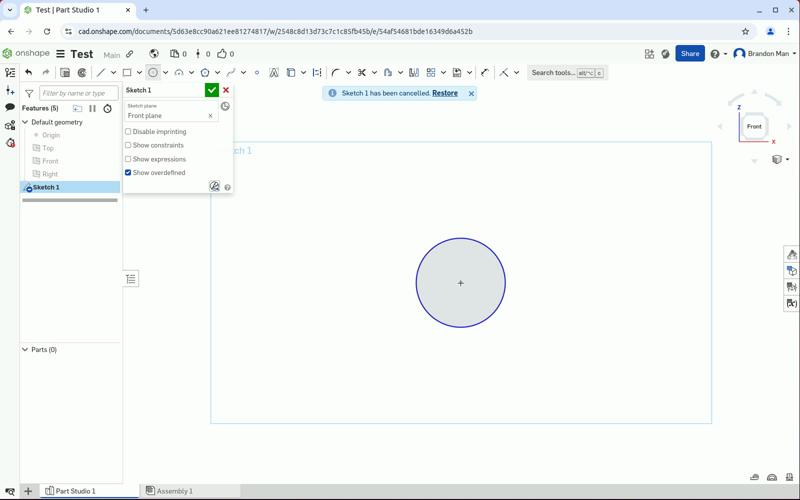
mouse_move(478, 282)
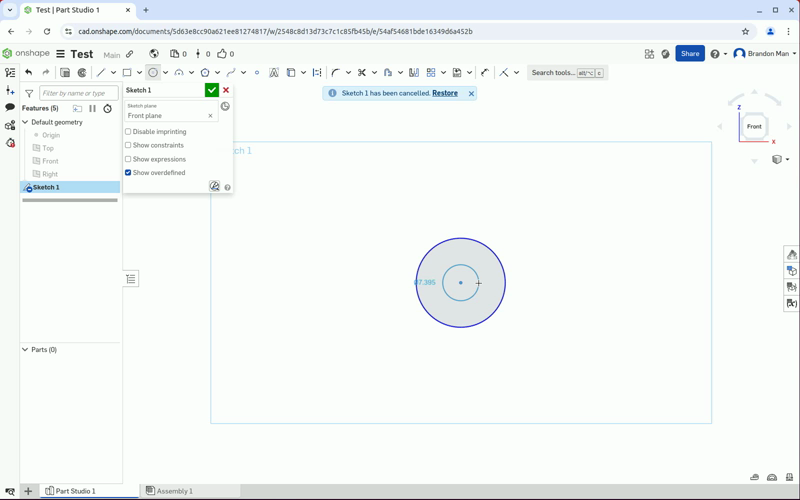
click(478, 282)
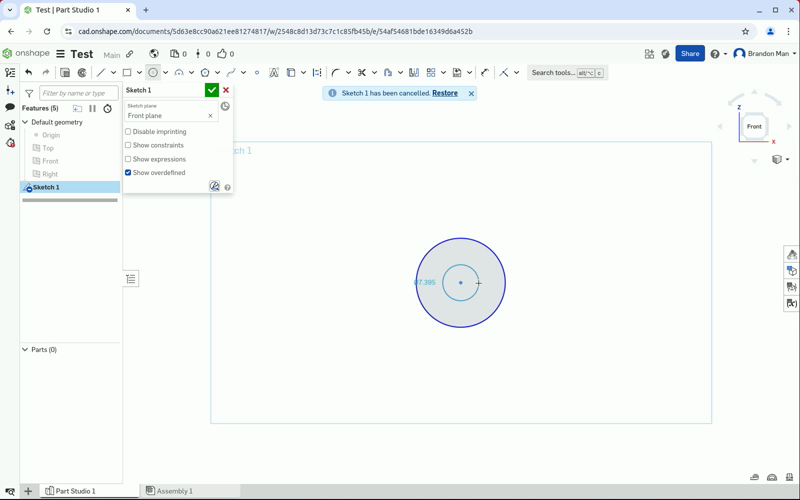
key(esc)
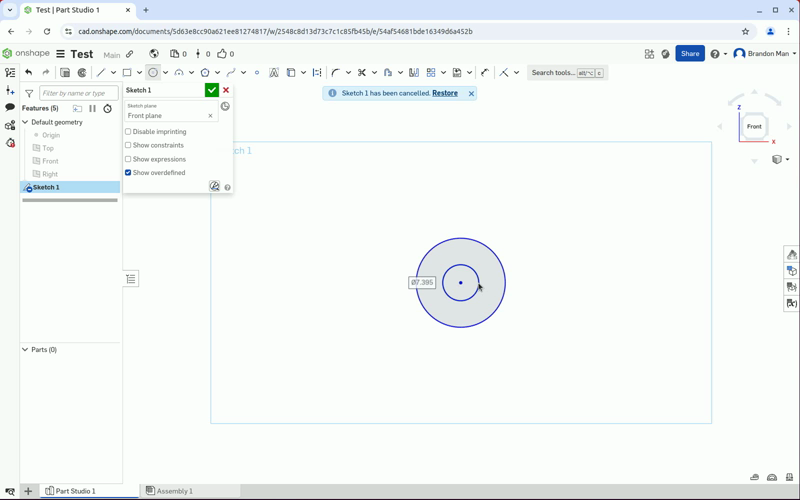
mouse_move(430, 304)
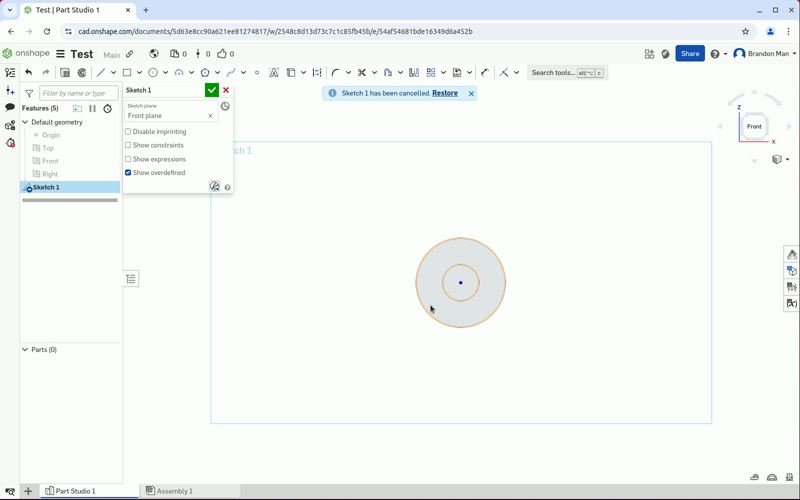
click(430, 304)
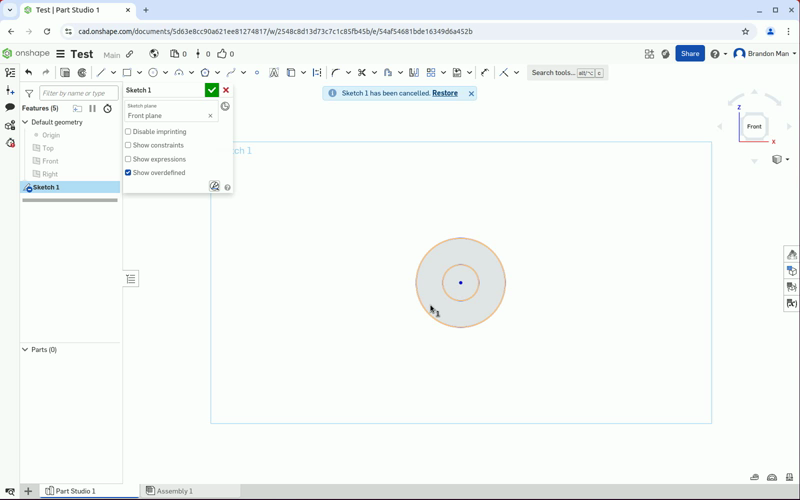
mouse_move(73, 352)
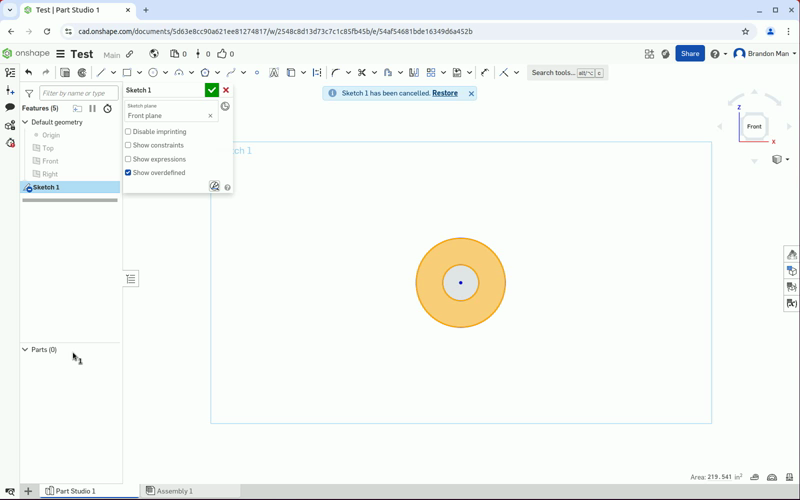
key(shift+y)
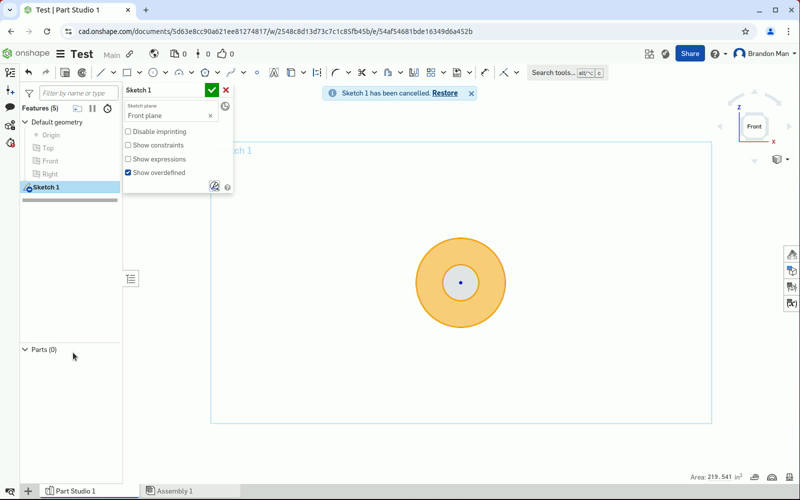
key(shift+e)
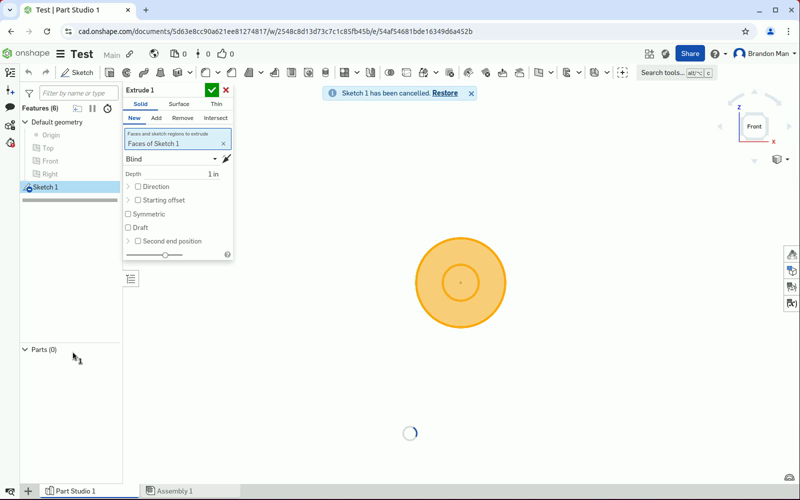
mouse_move(143, 106)
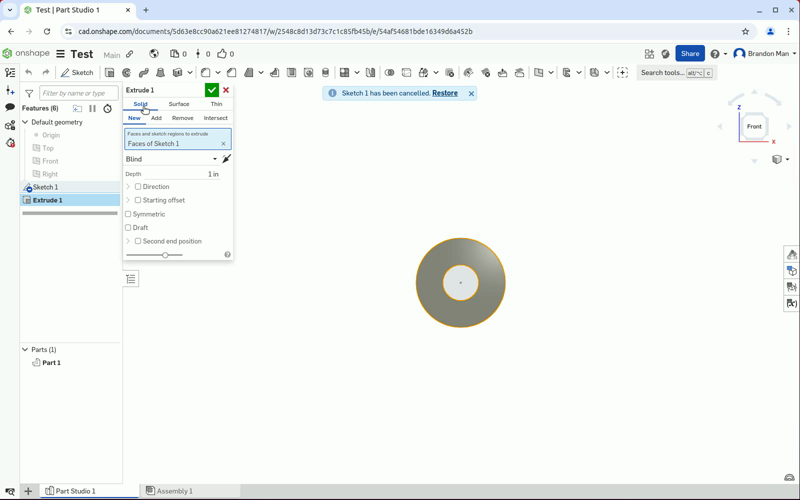
click(143, 106)
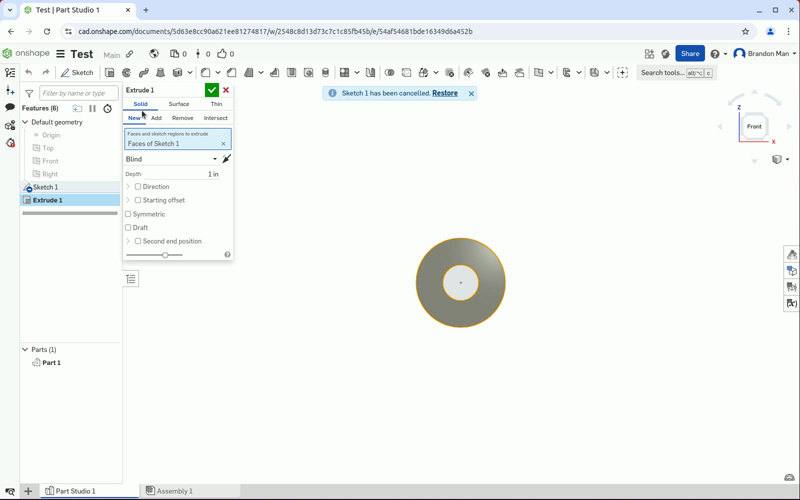
mouse_move(137, 120)
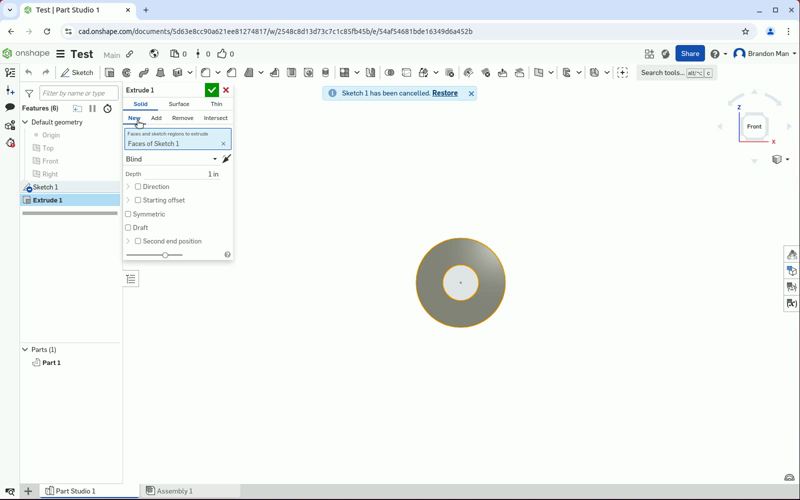
click(137, 120)
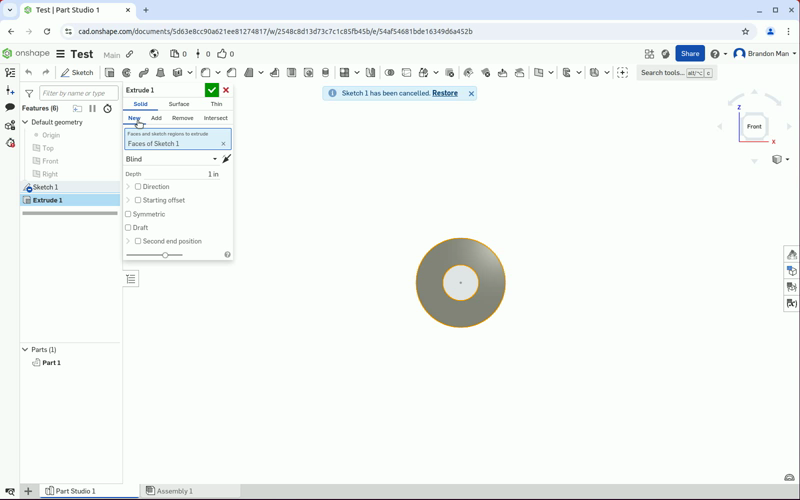
key(tab, 4)
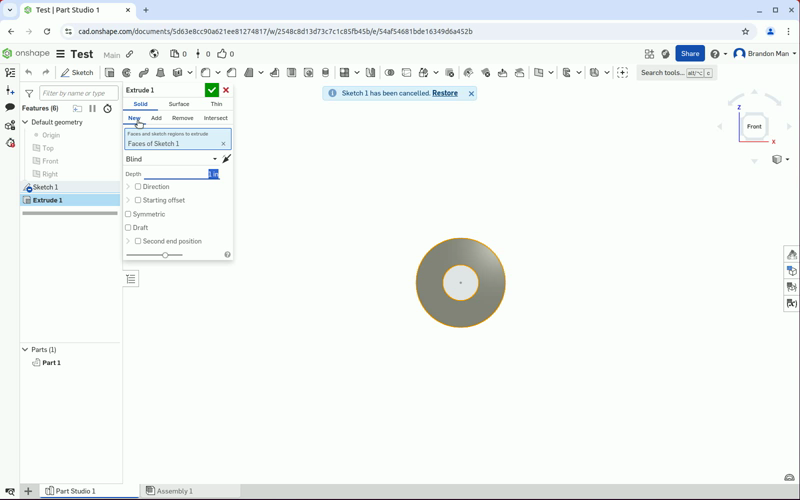
text(3.611)
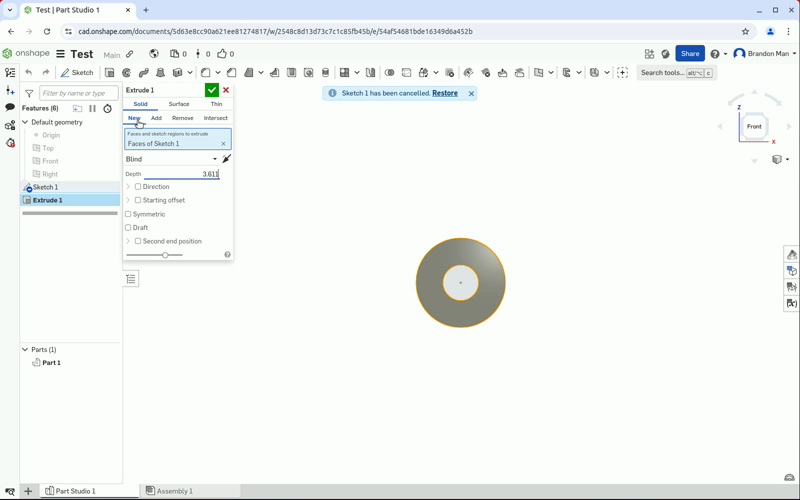
key(enter)
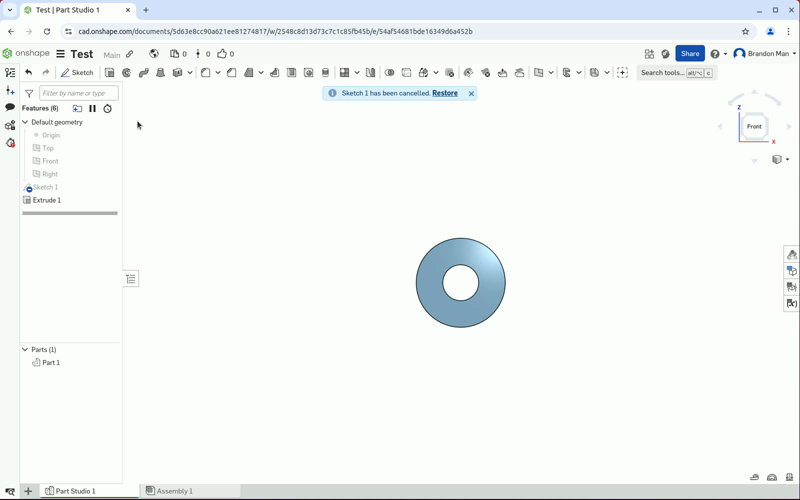
key(shift+h)
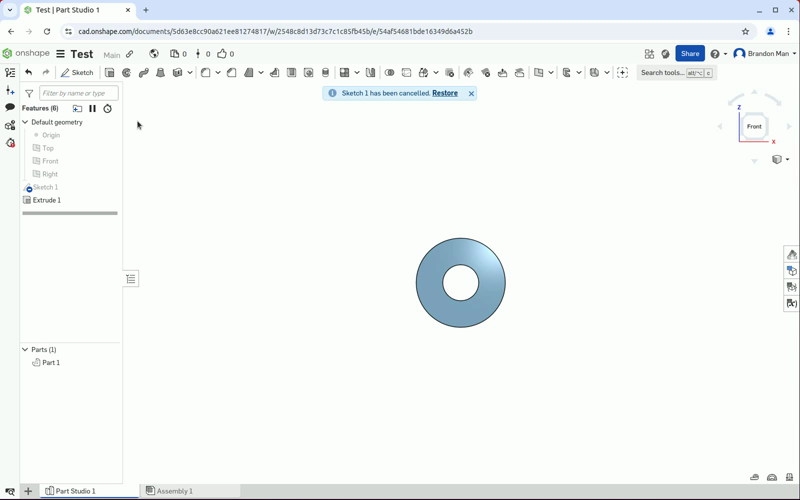
key(shift+h)
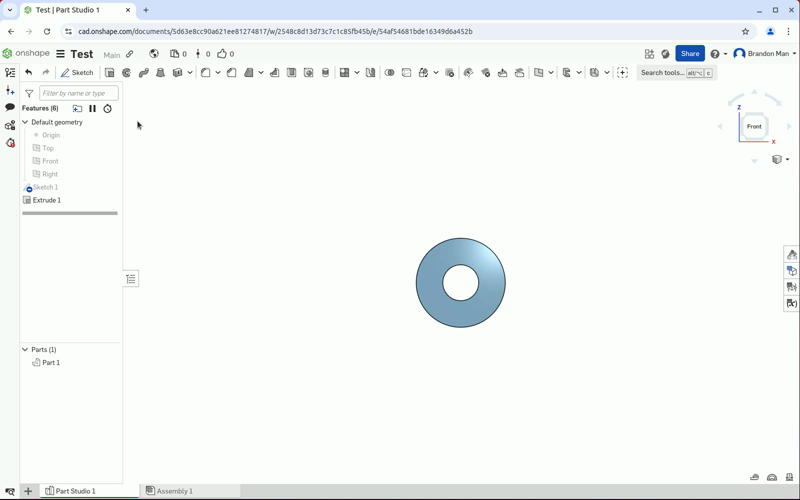
mouse_move(73, 189)
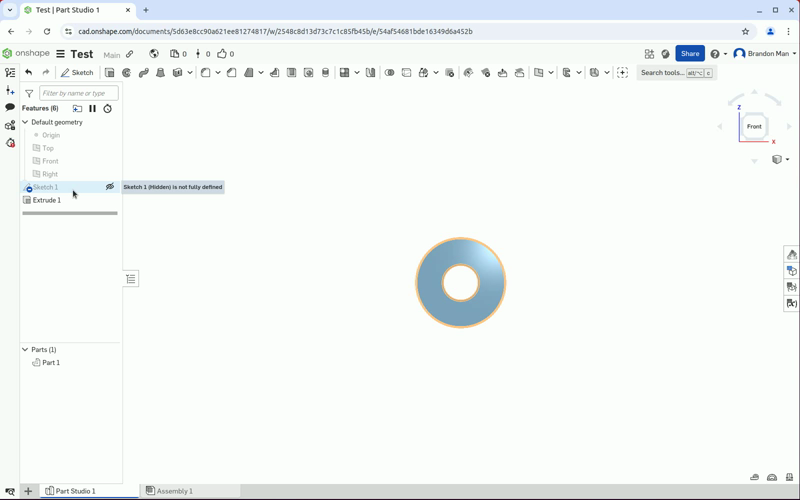
click(73, 189)
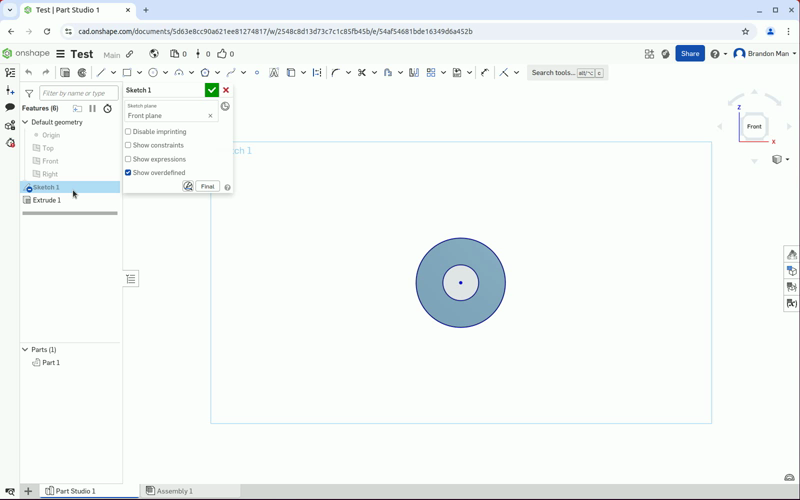
mouse_move(229, 92)
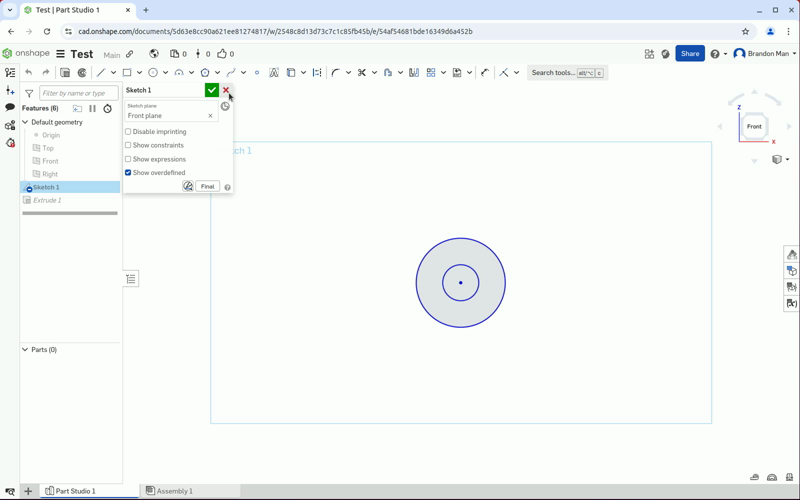
click(229, 92)
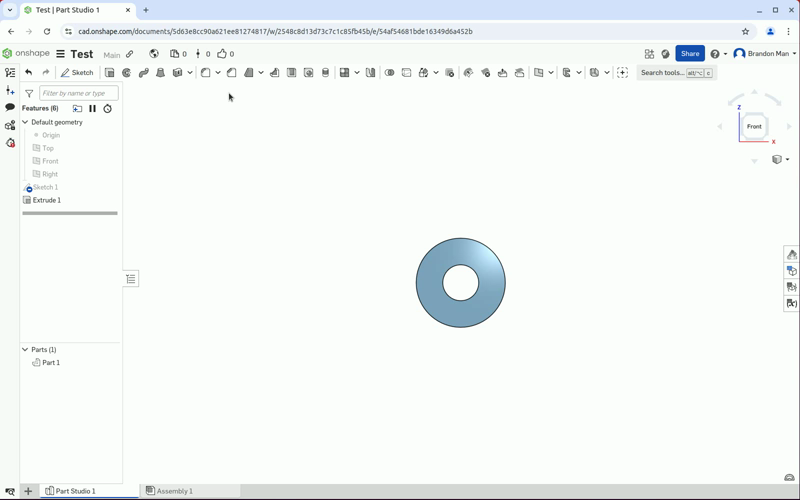
mouse_move(541, 75)
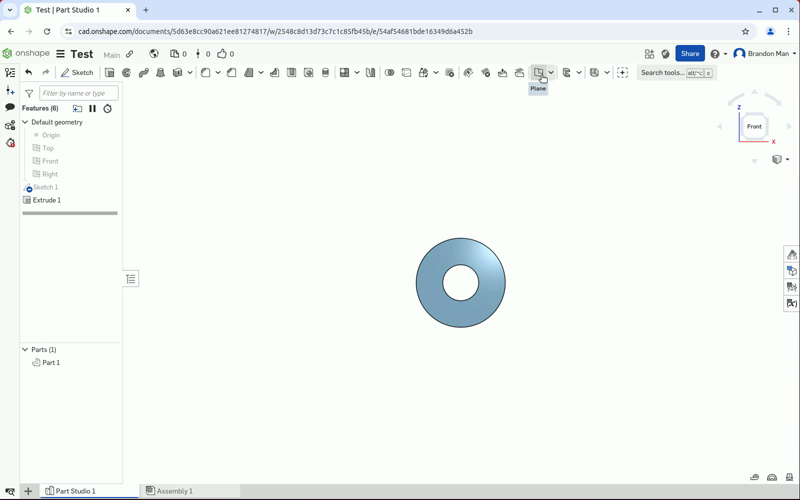
click(541, 75)
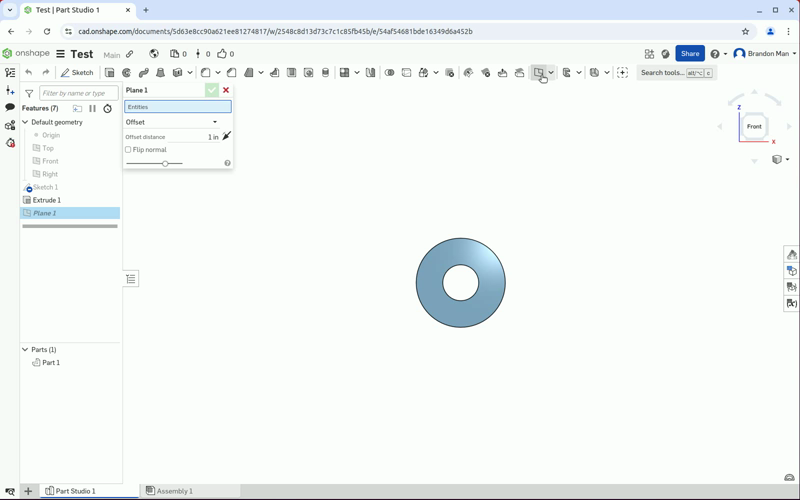
mouse_move(73, 163)
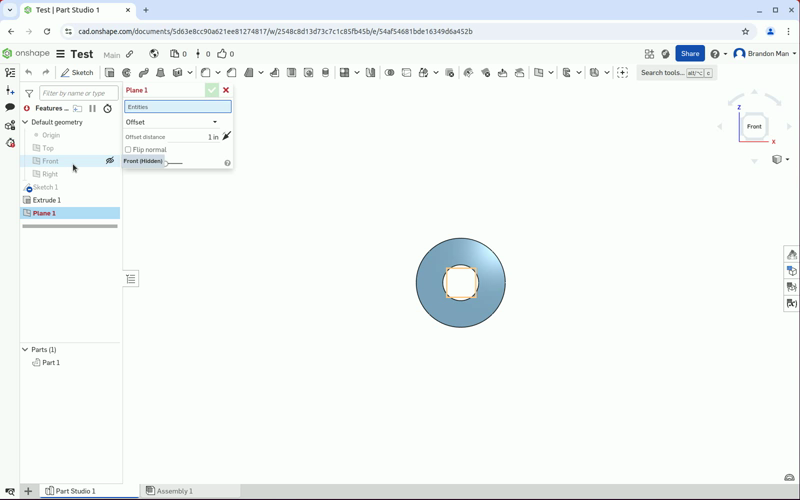
click(73, 163)
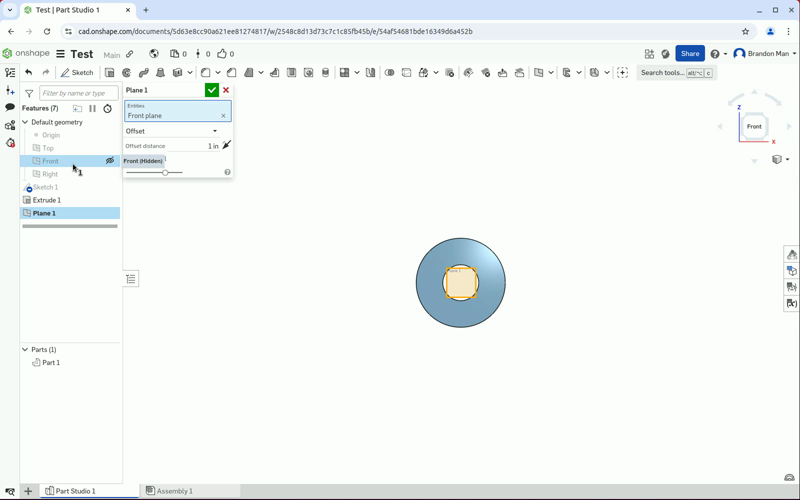
key(tab, 2)
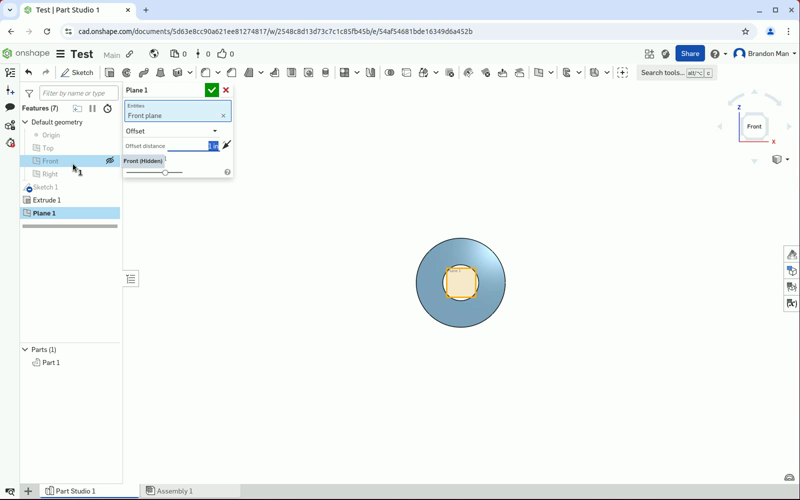
text(3.605)
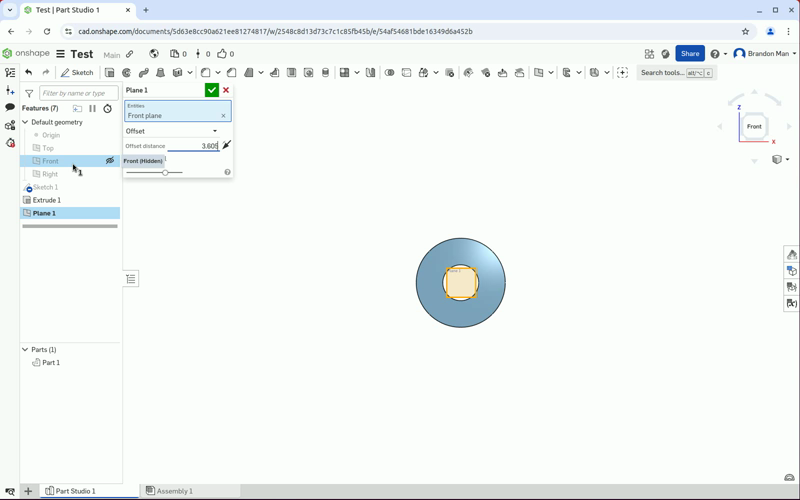
key(enter, 2)
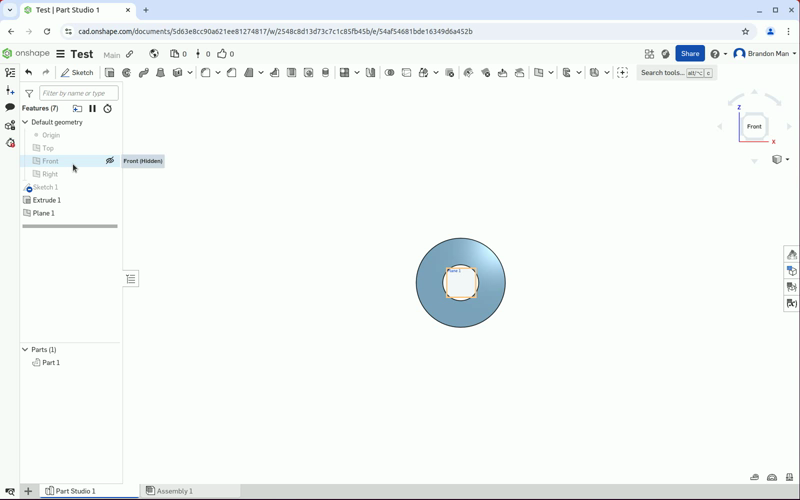
key(shift+s)
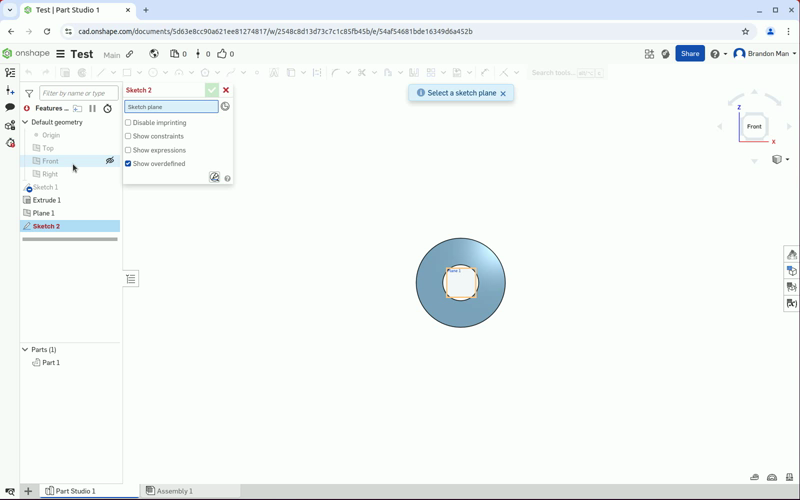
mouse_move(73, 215)
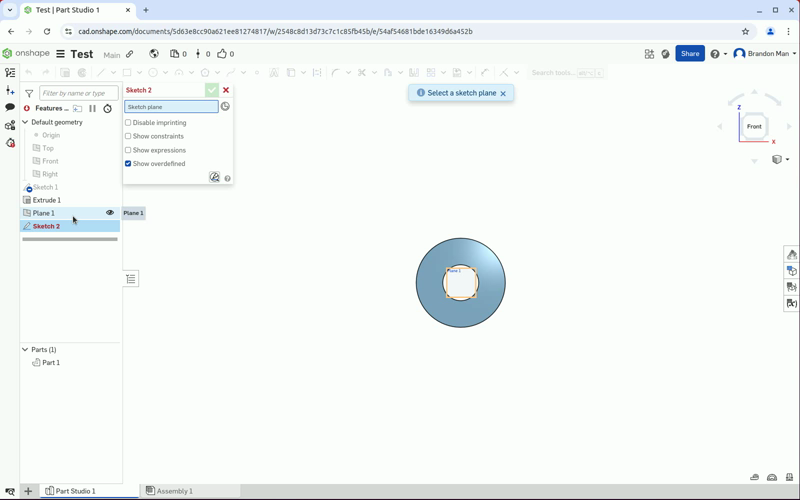
click(73, 215)
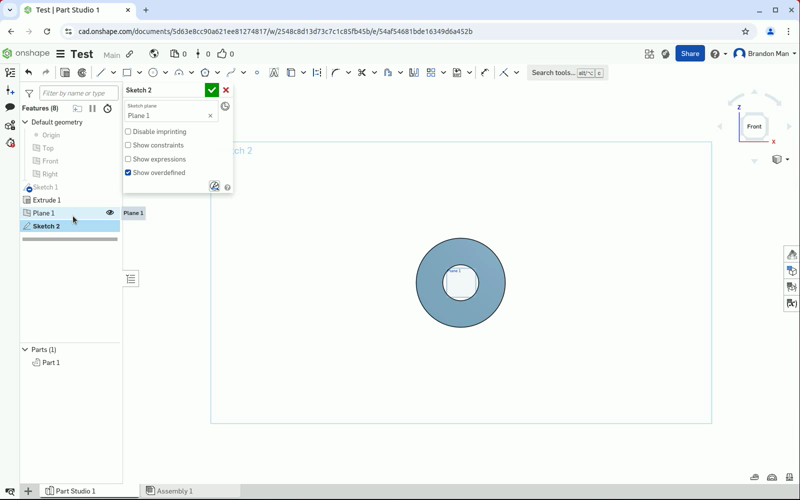
mouse_move(73, 352)
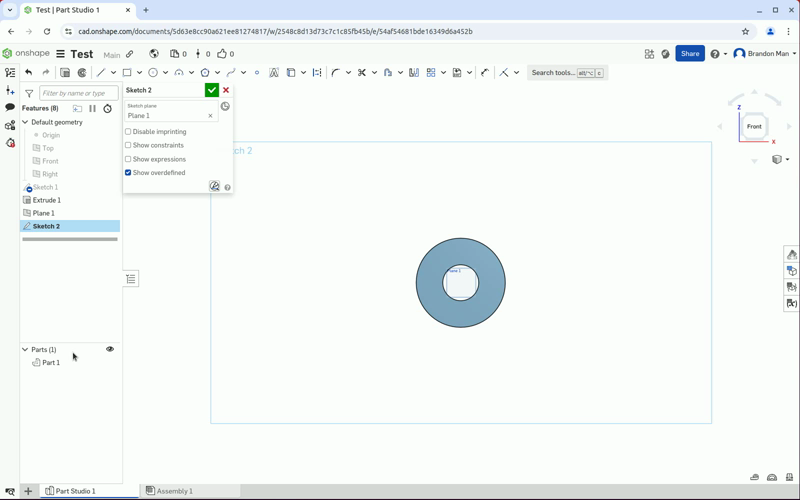
key(y)
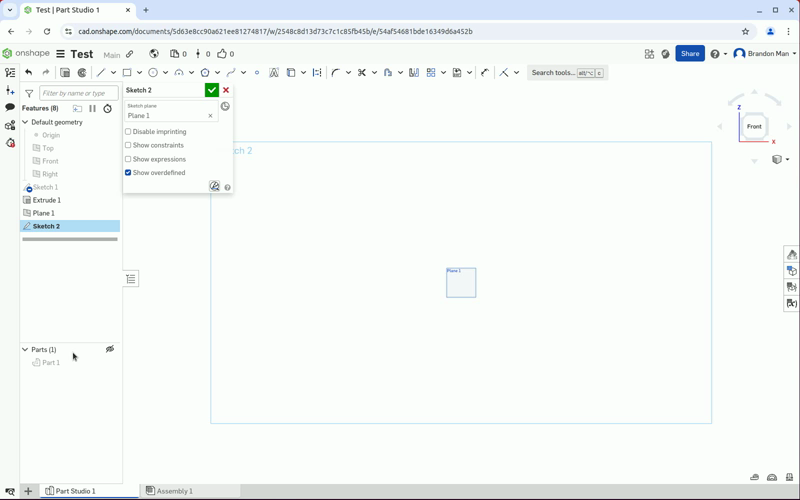
key(c)
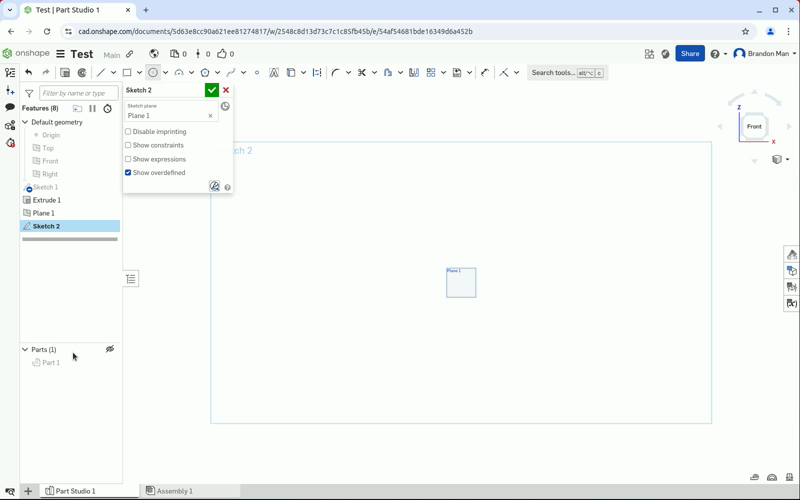
key_down(shift)
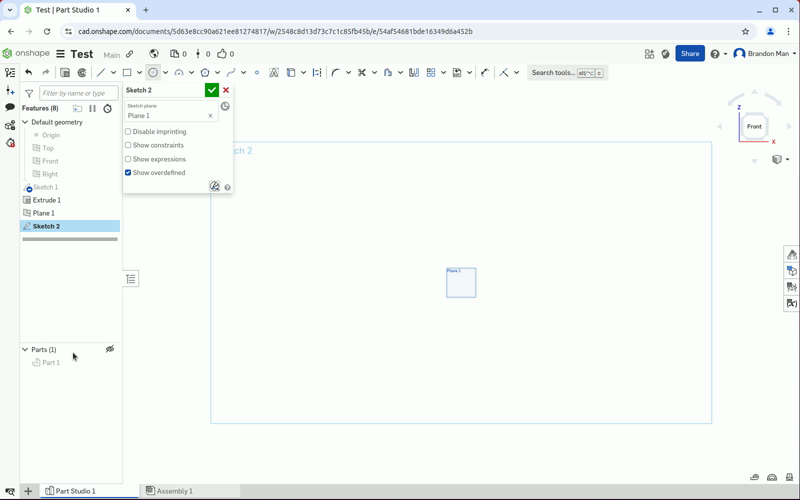
mouse_move(460, 282)
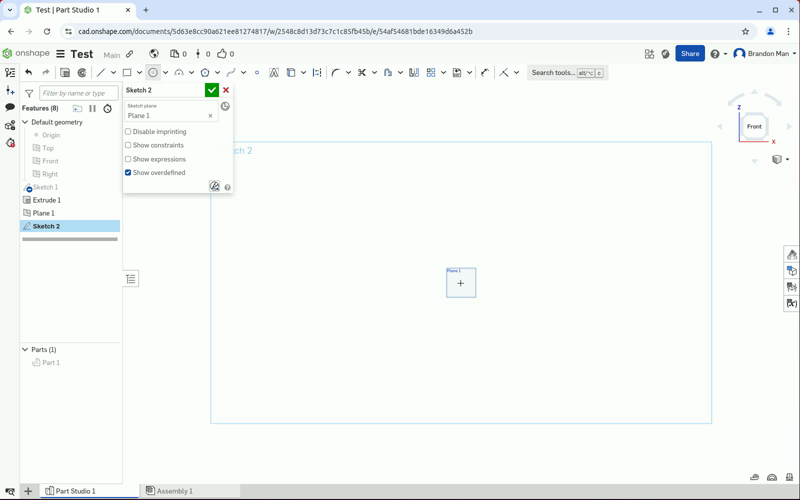
click(460, 282)
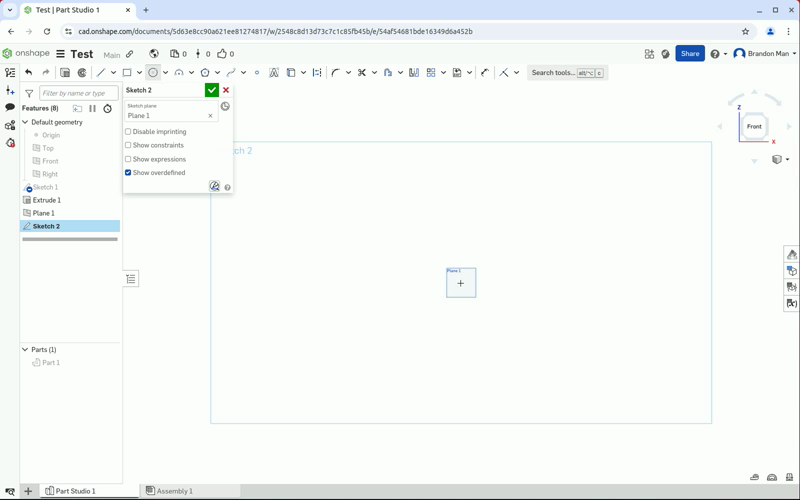
key_up(shift)
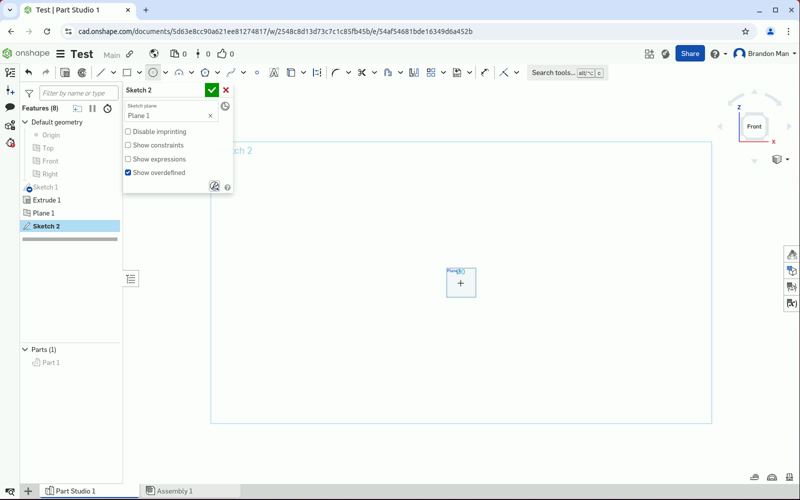
mouse_move(492, 282)
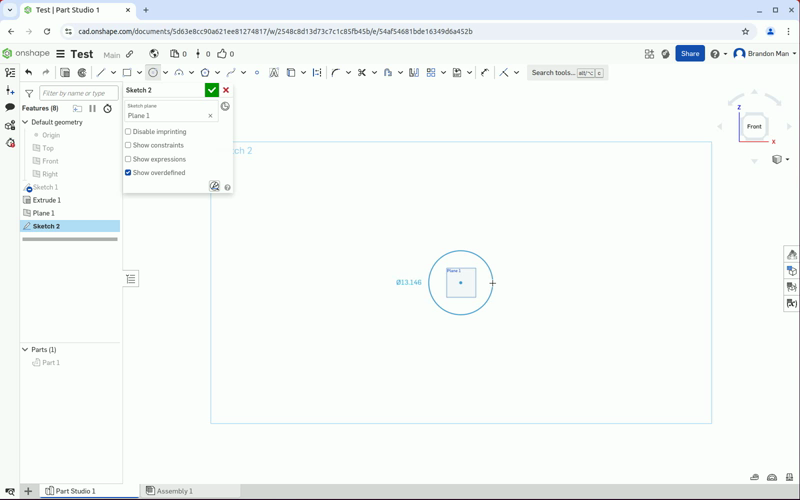
click(492, 282)
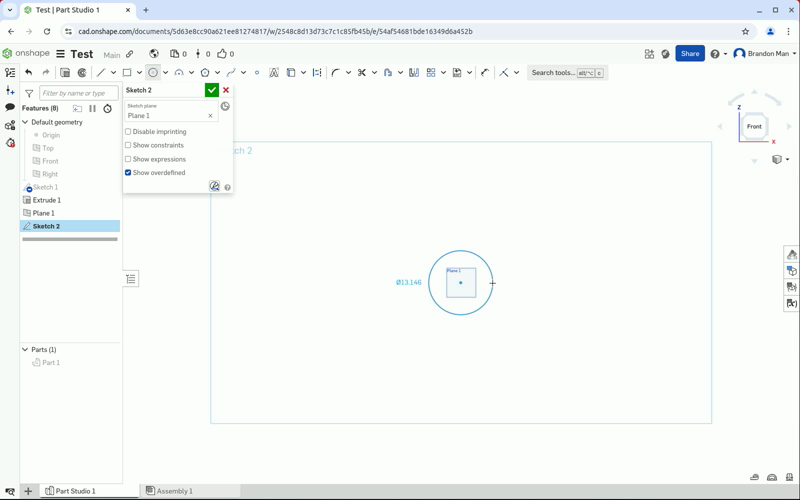
key(esc)
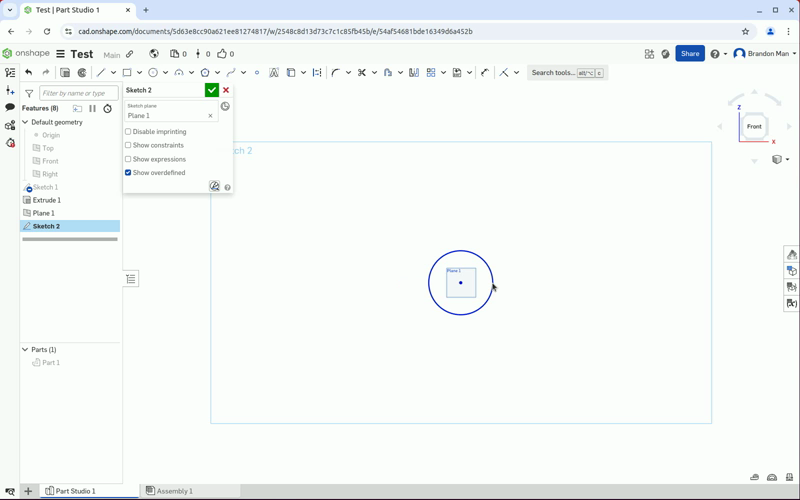
key(c)
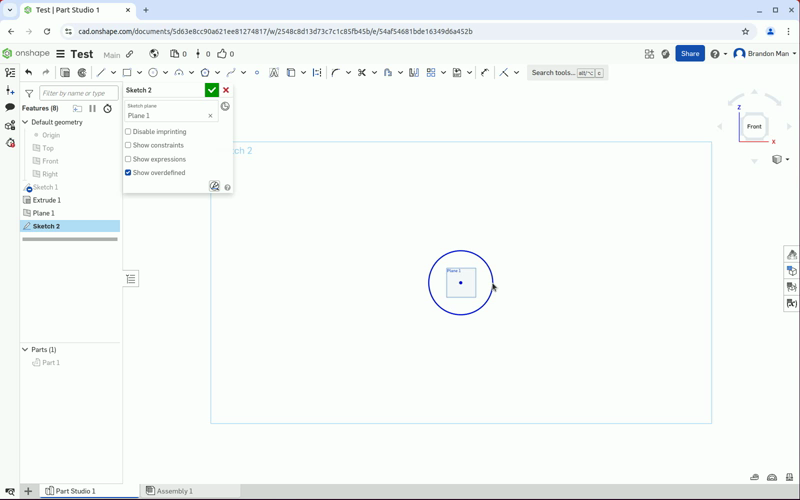
key_down(shift)
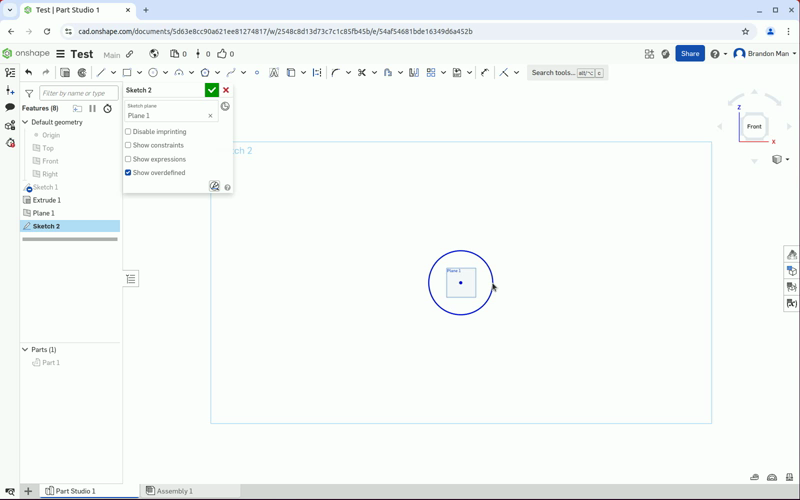
mouse_move(460, 282)
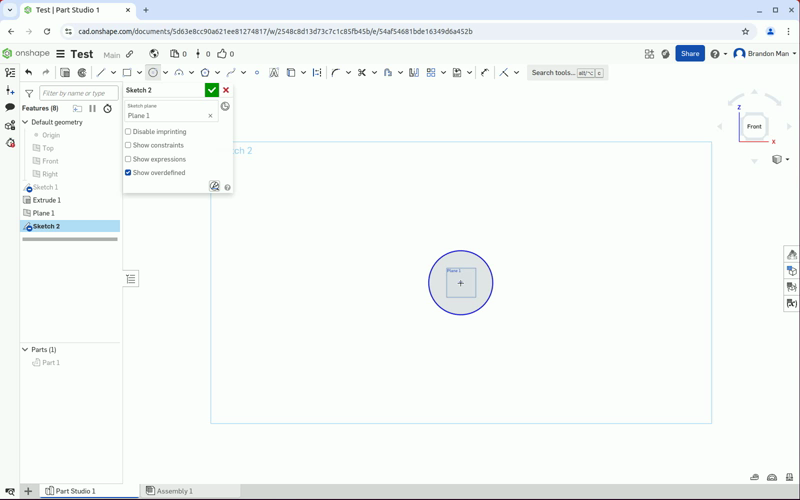
click(460, 282)
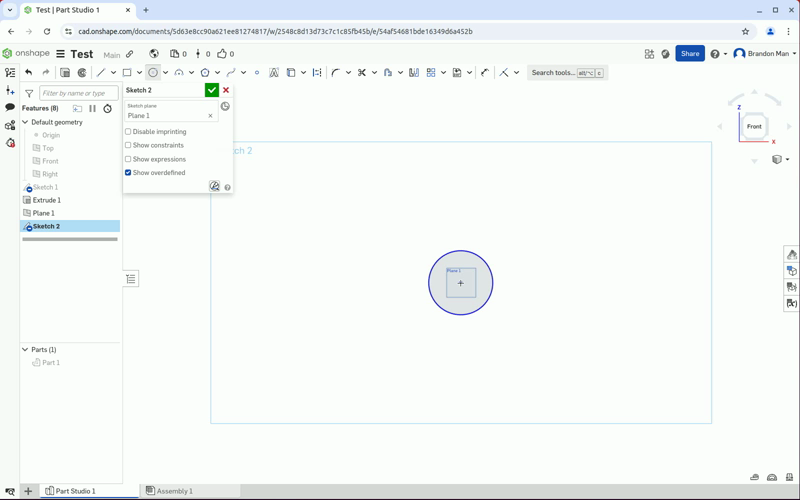
key_up(shift)
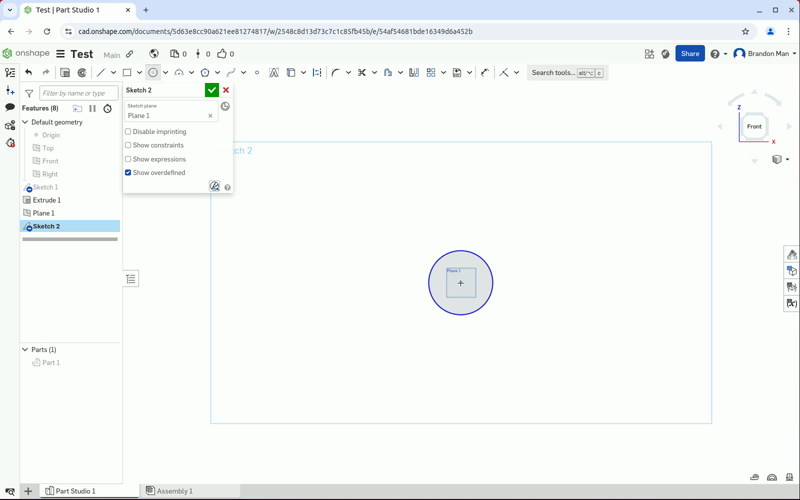
mouse_move(478, 282)
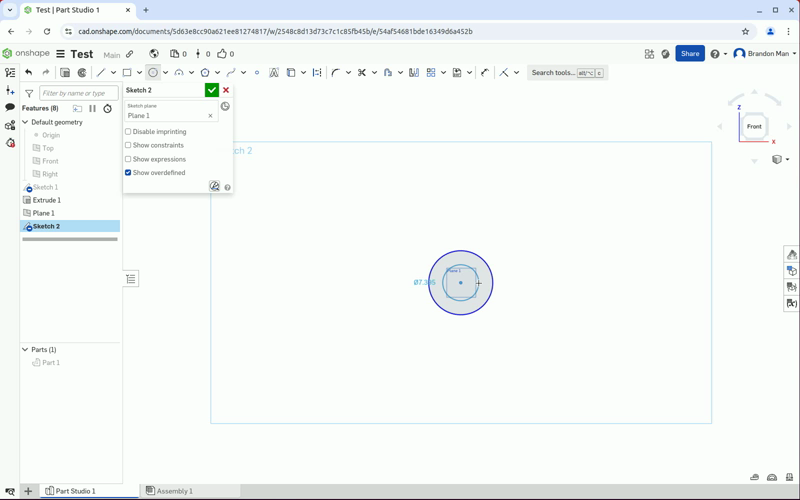
click(478, 282)
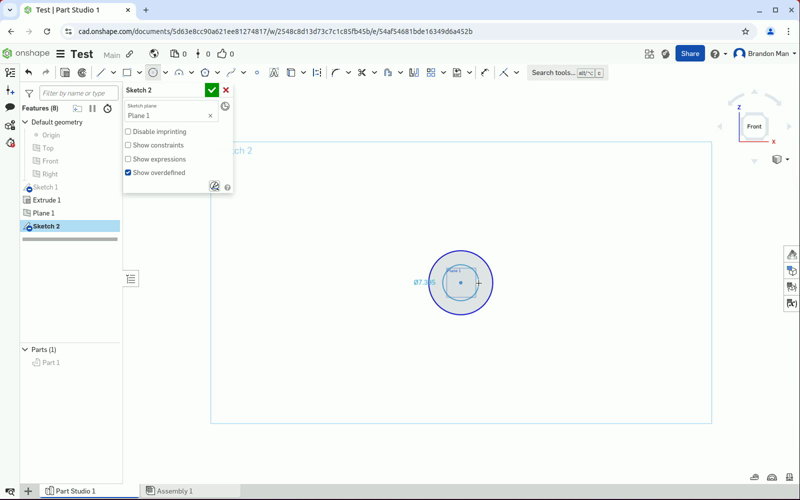
key(esc)
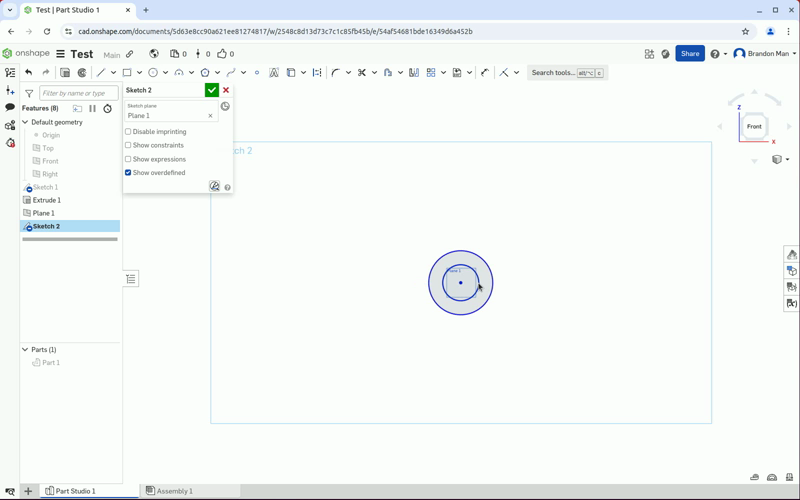
mouse_move(477, 260)
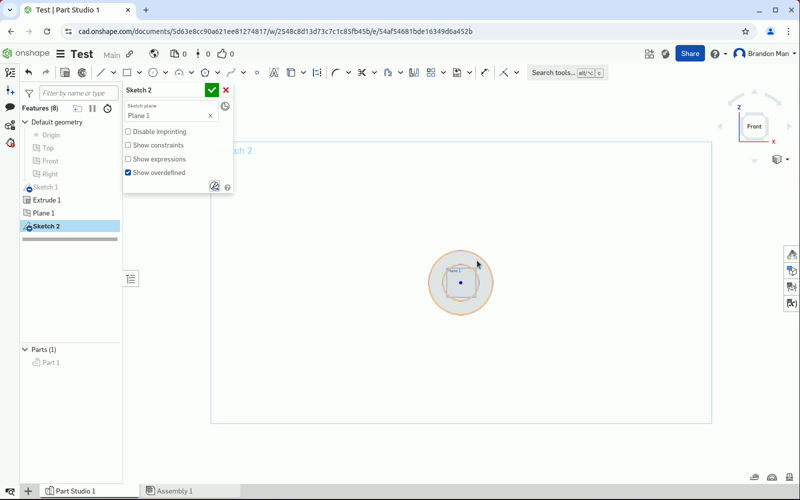
click(477, 260)
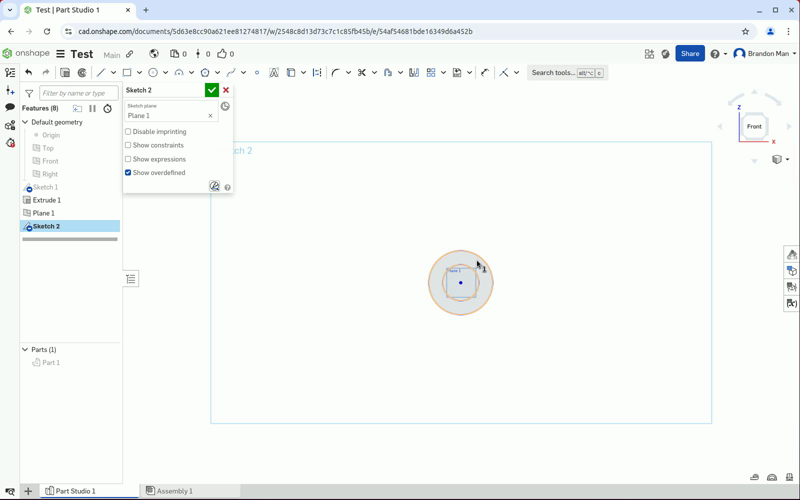
mouse_move(73, 352)
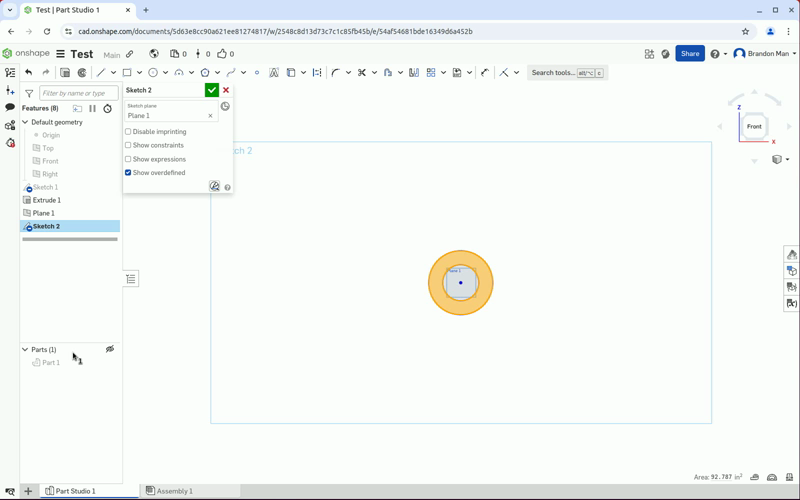
key(shift+y)
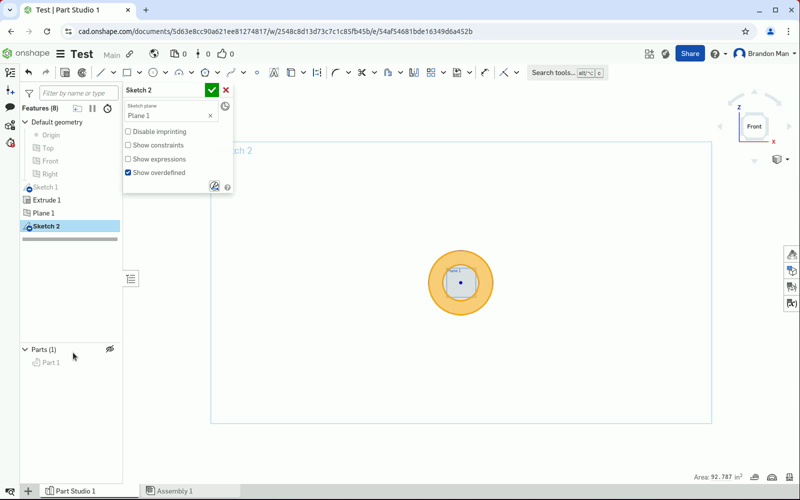
key(shift+e)
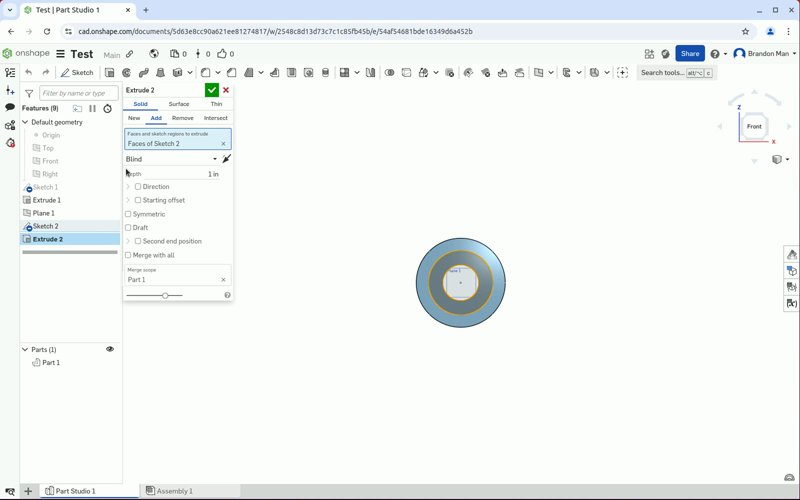
mouse_move(143, 106)
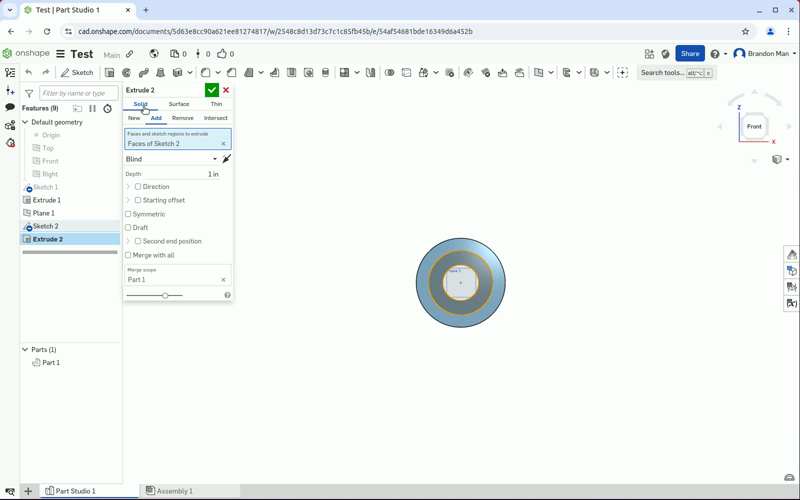
click(143, 106)
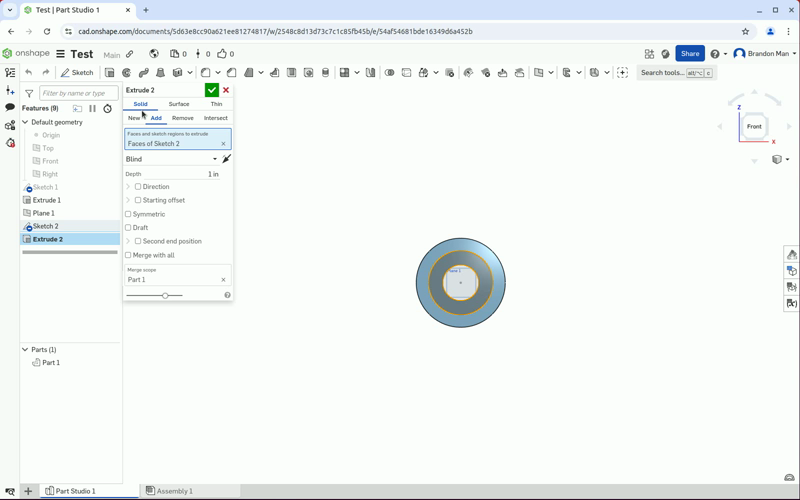
mouse_move(137, 120)
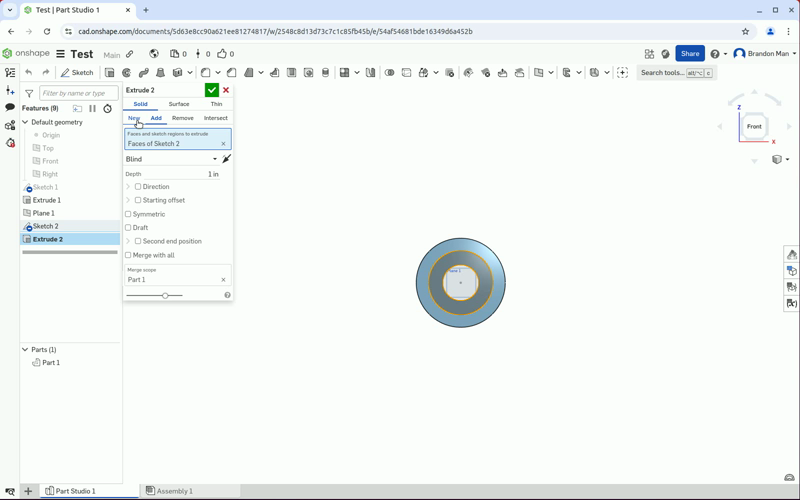
click(137, 120)
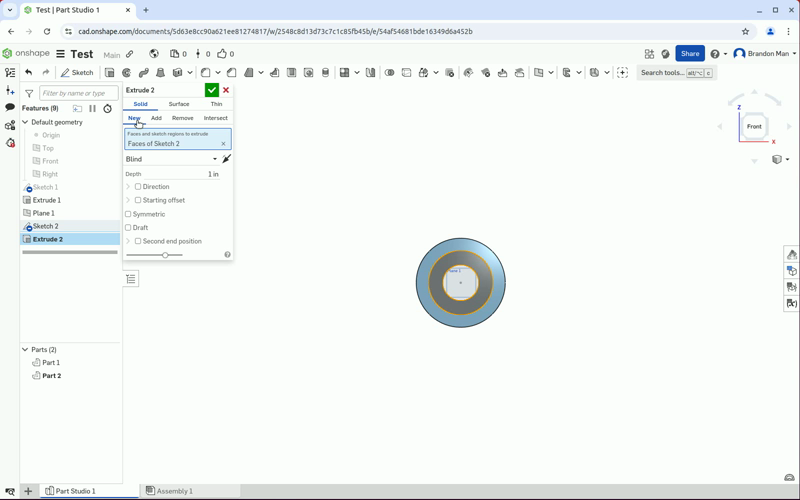
key(tab, 4)
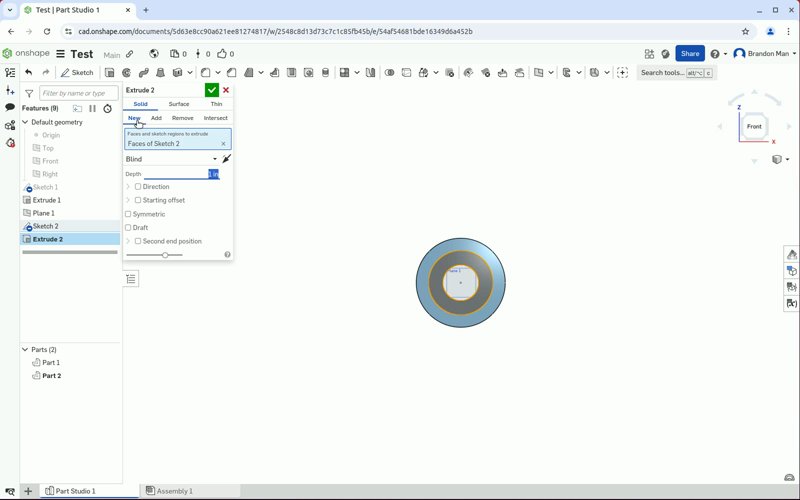
text(1.204)
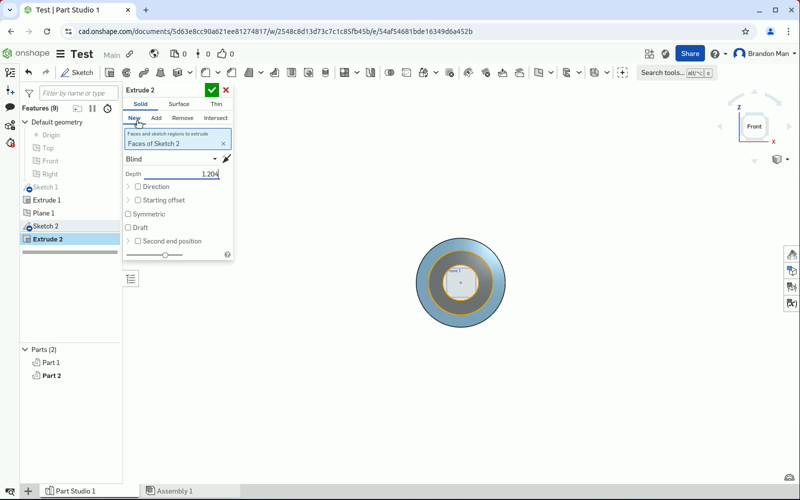
key(enter)
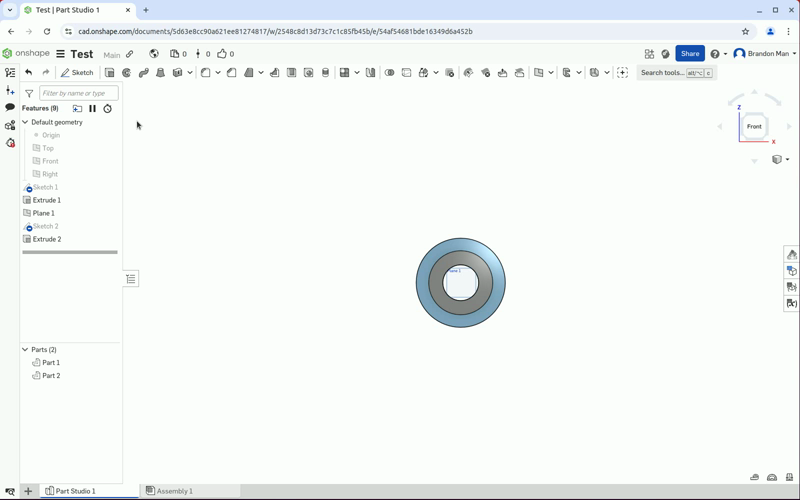
key(shift+h)
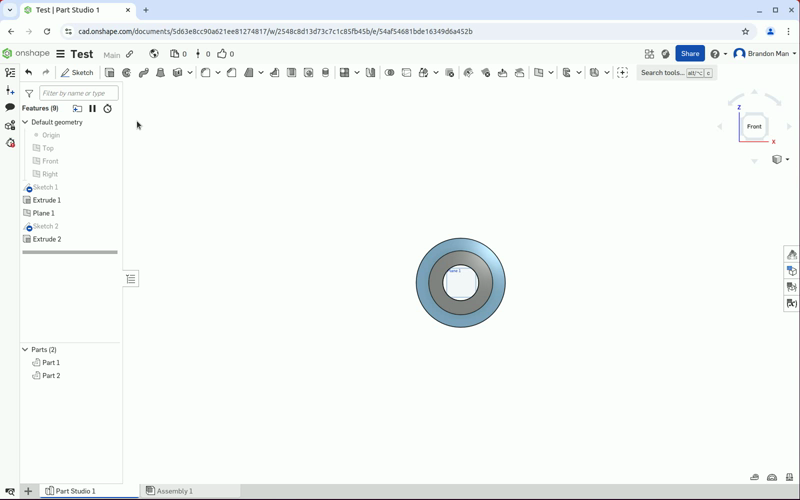
key(shift+h)
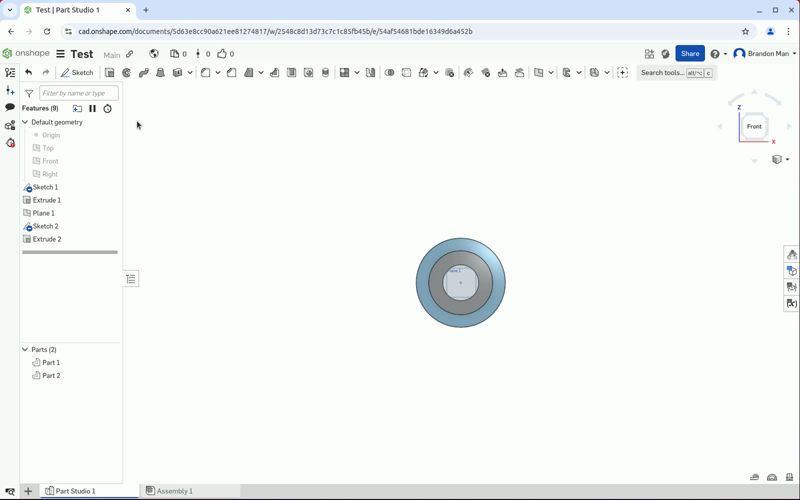
key(shift+7)
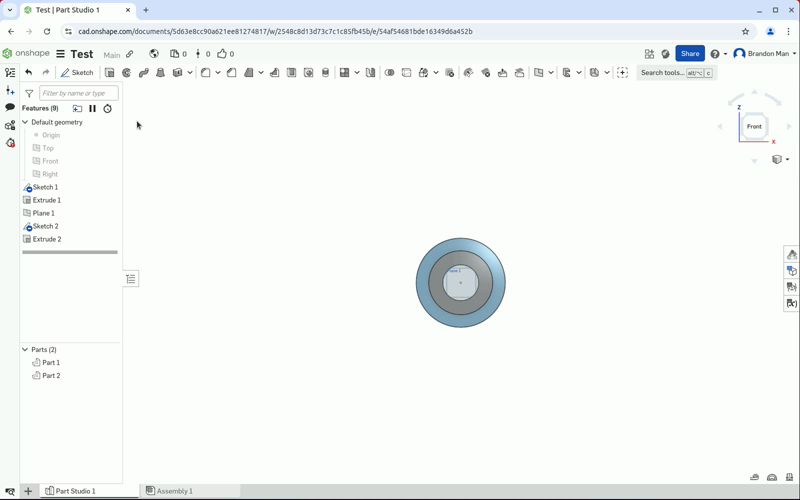
key(left, 2)
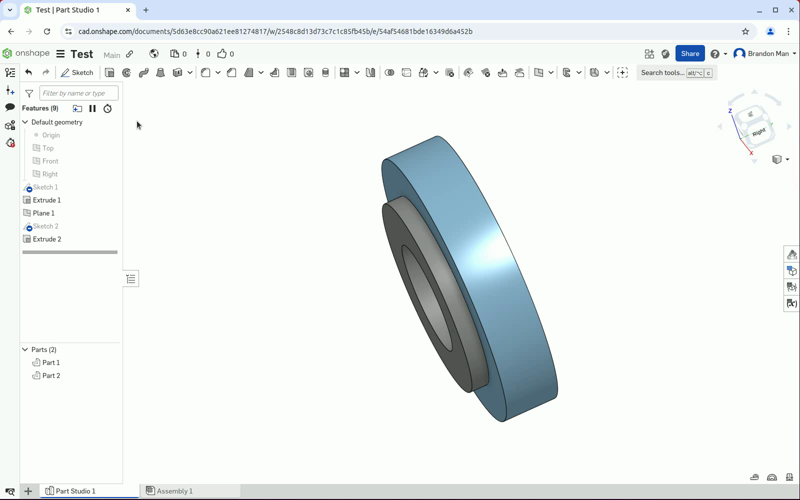
key(down, 2)
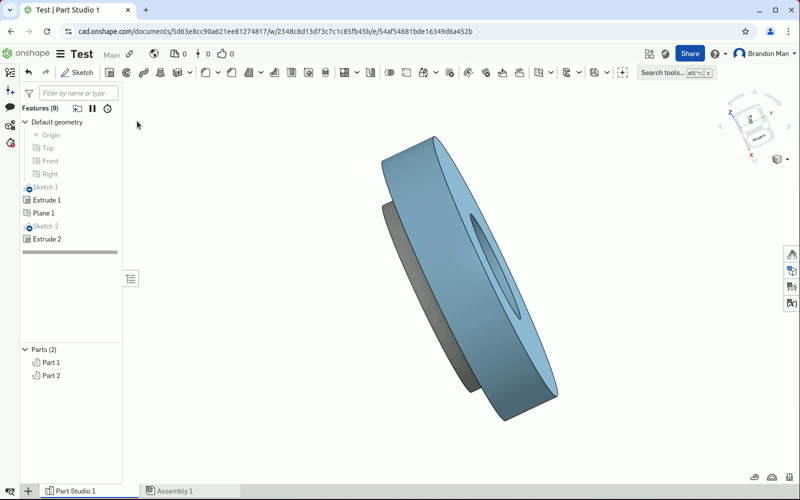
key(up, 2)
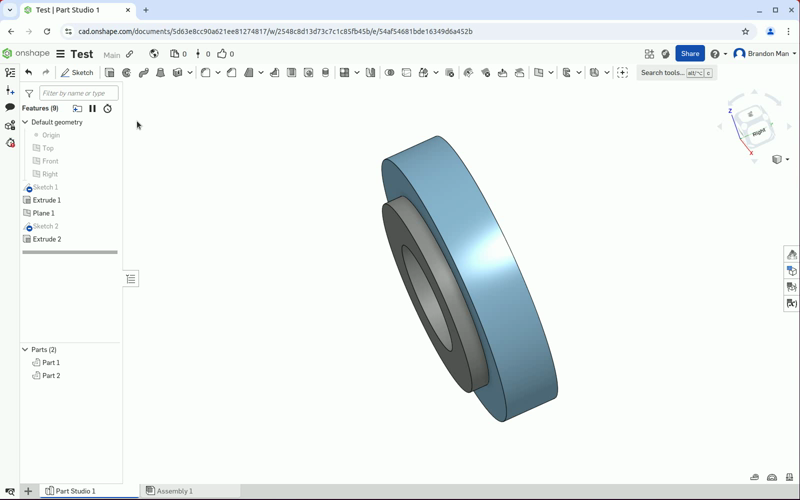
key(right, 2)
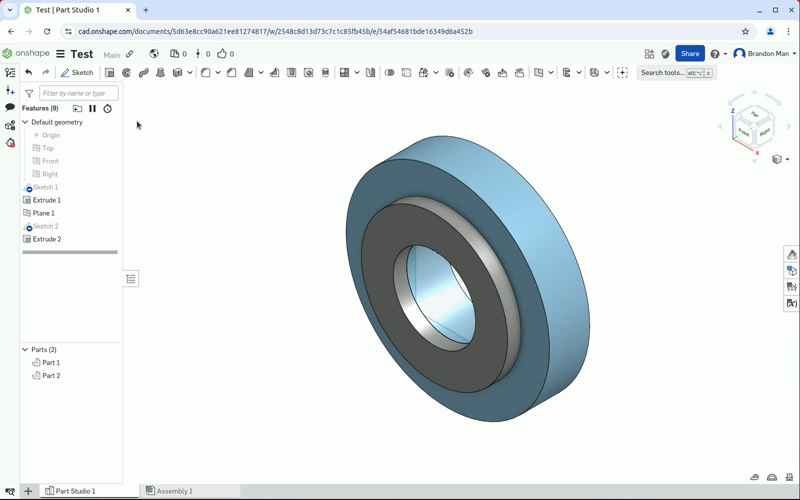
mouse_move(73, 189)
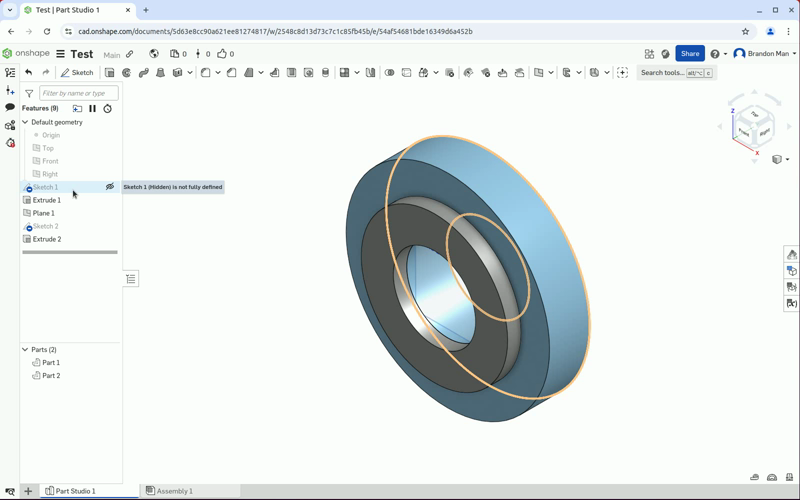
click(73, 189)